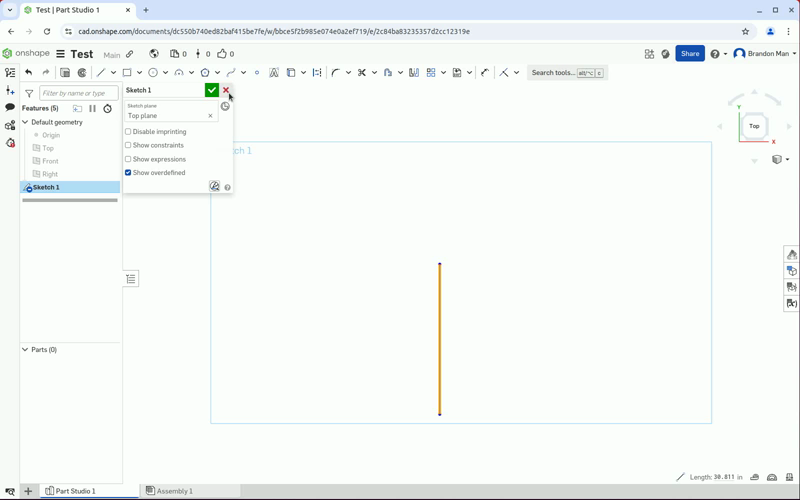
key(shift+h)
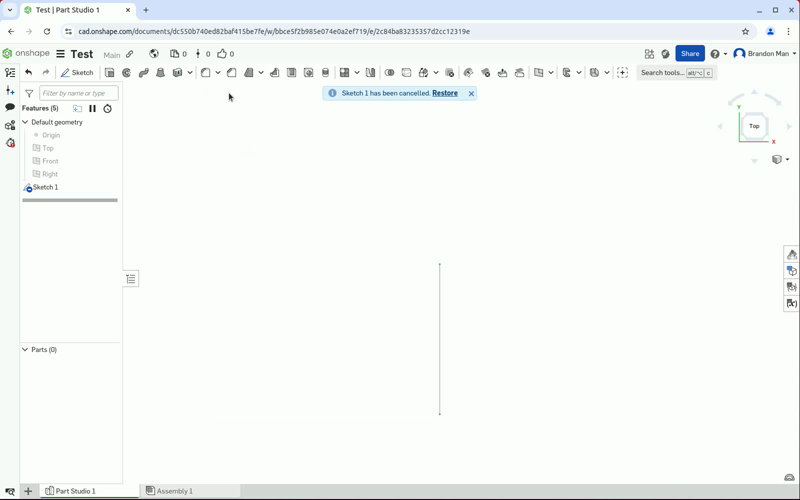
key(shift+s)
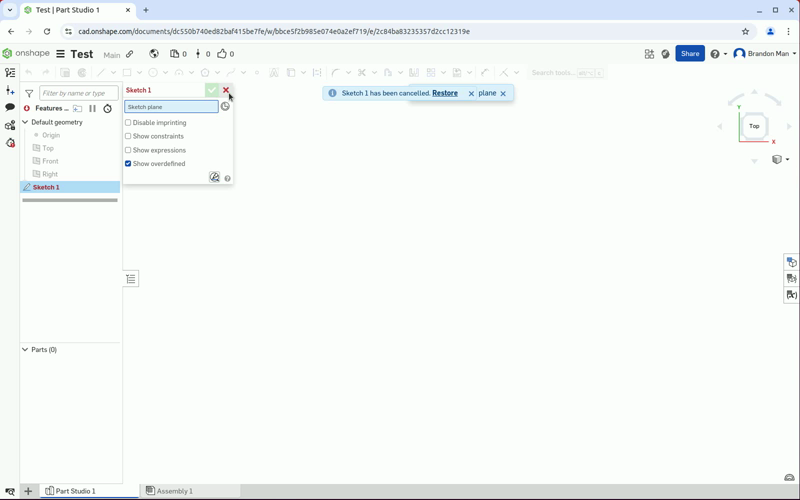
mouse_move(73, 150)
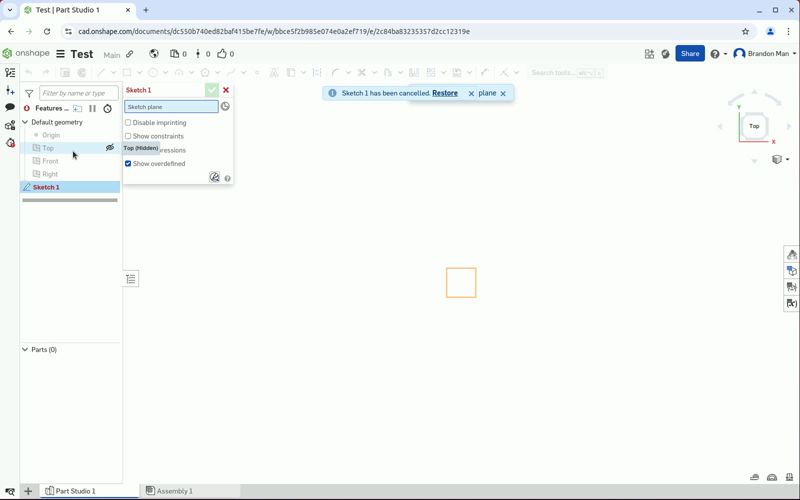
click(73, 150)
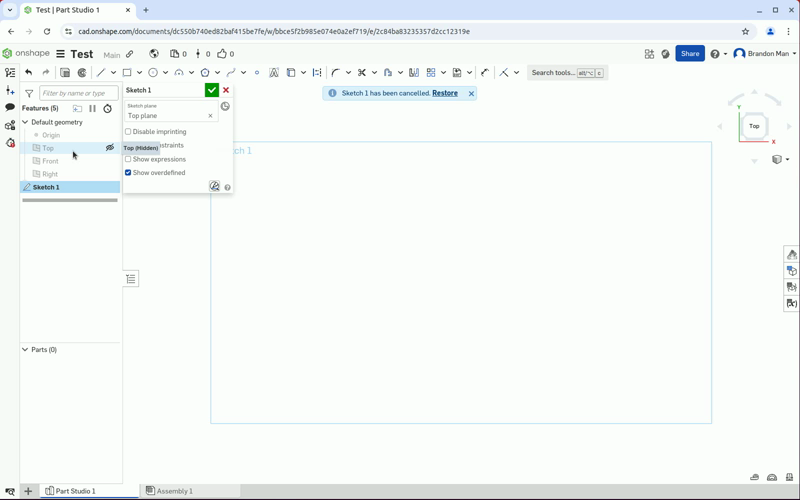
mouse_move(73, 352)
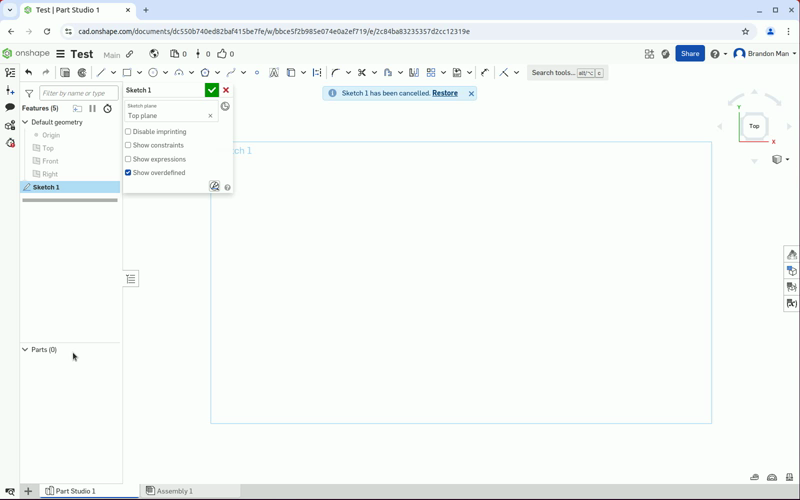
key(y)
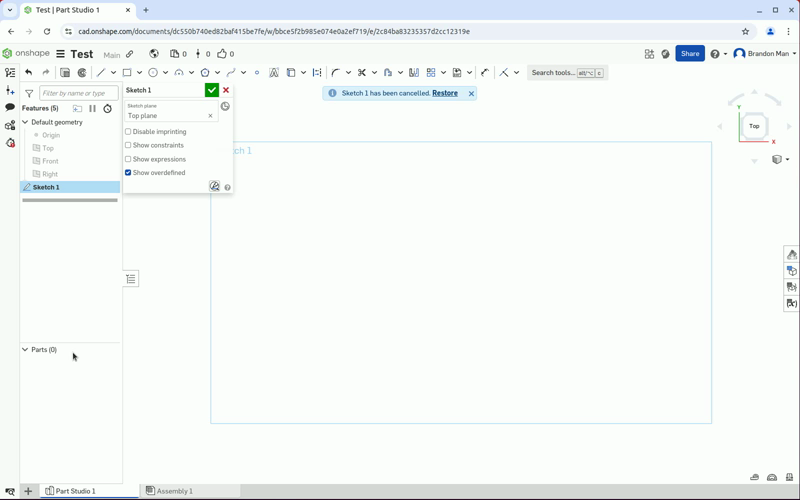
key(l)
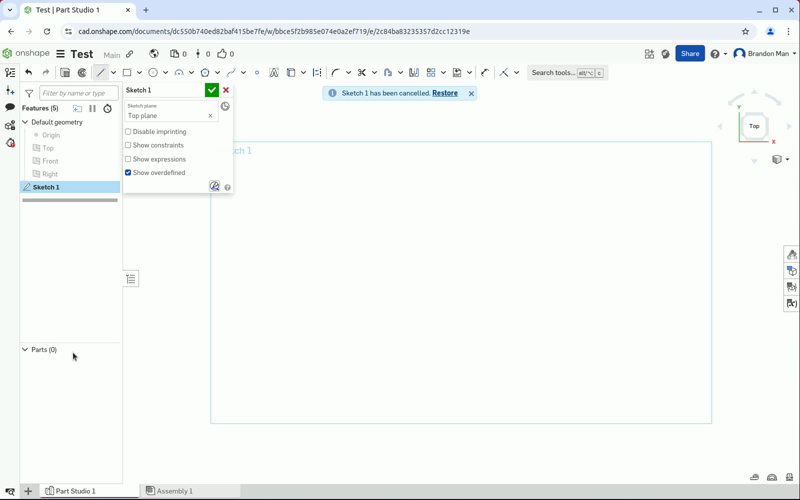
key_down(shift)
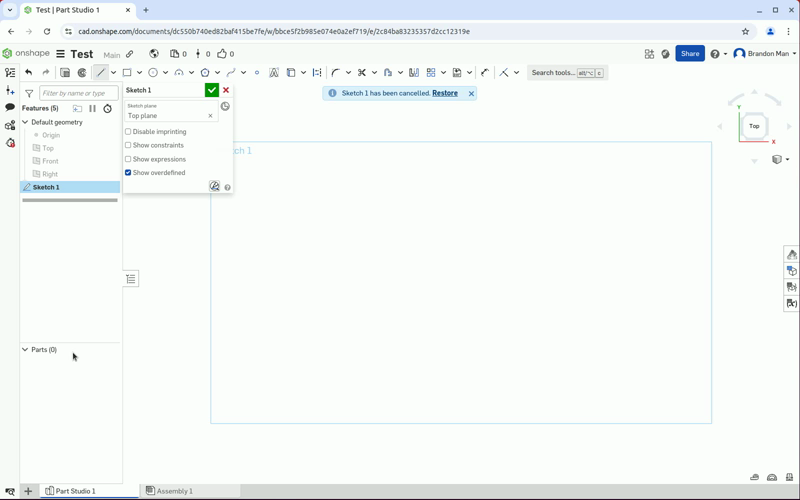
mouse_move(404, 226)
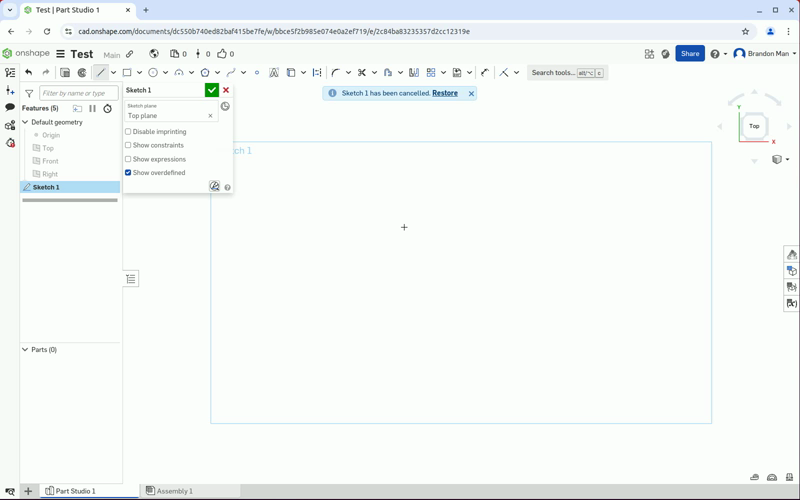
click(404, 226)
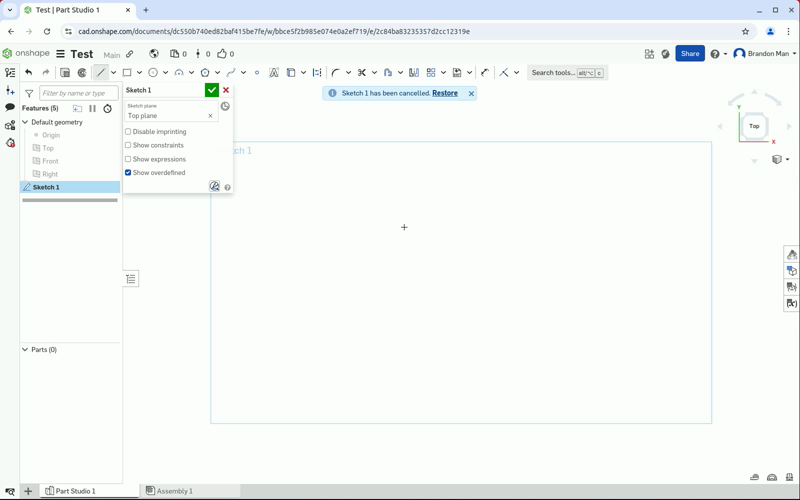
key_up(shift)
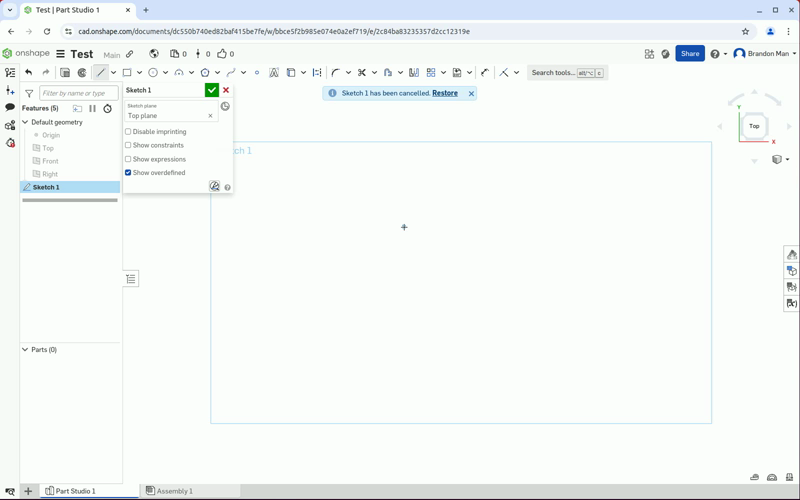
key_down(shift)
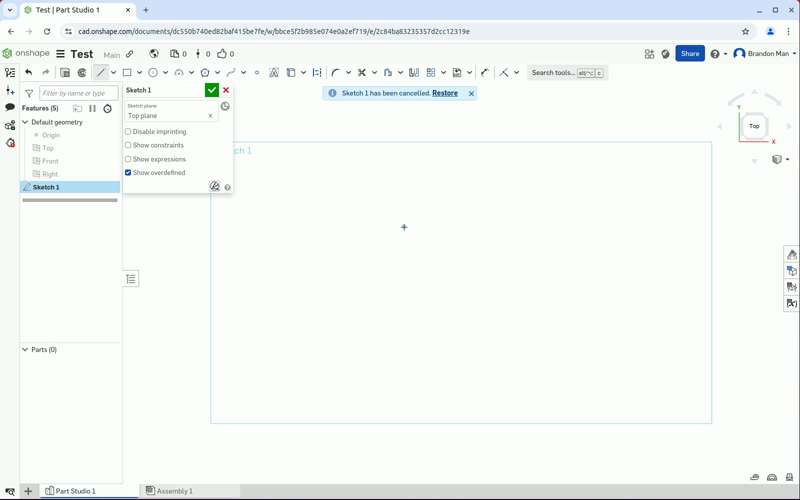
mouse_move(516, 226)
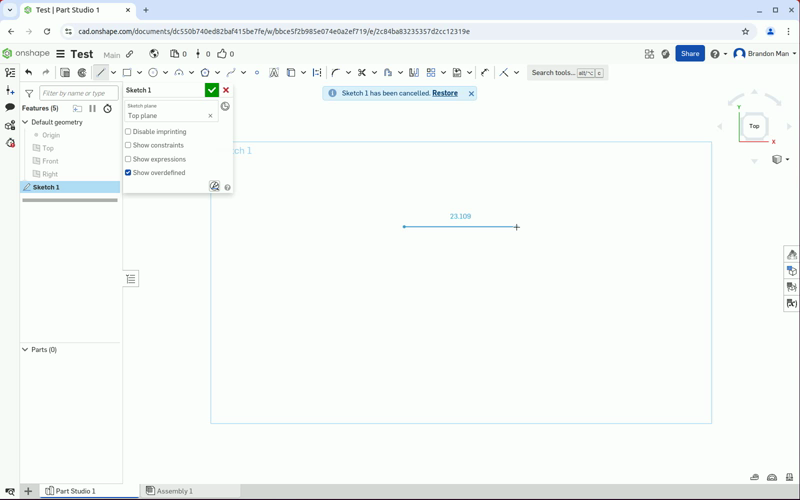
click(516, 226)
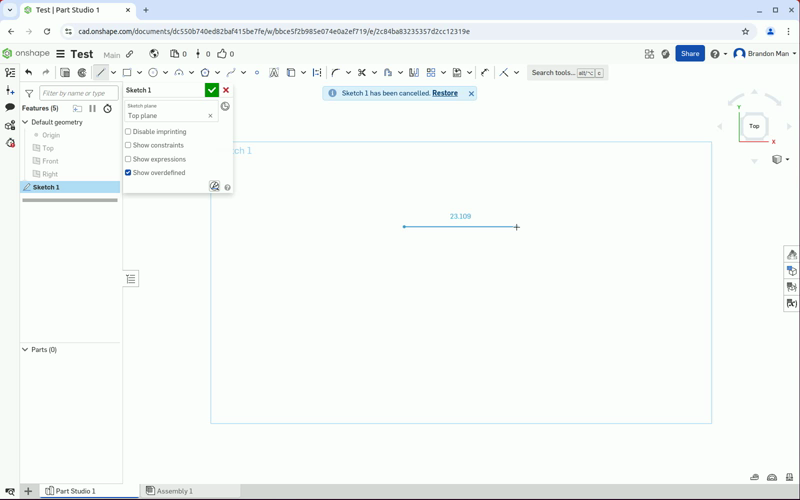
key_up(shift)
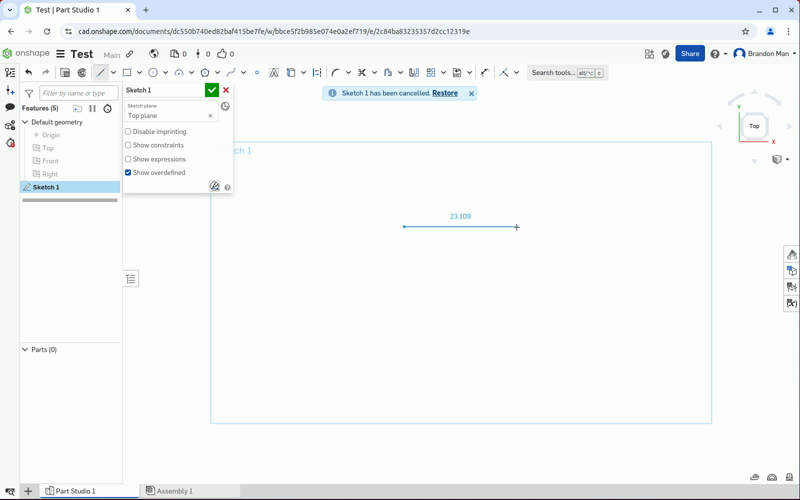
key(esc)
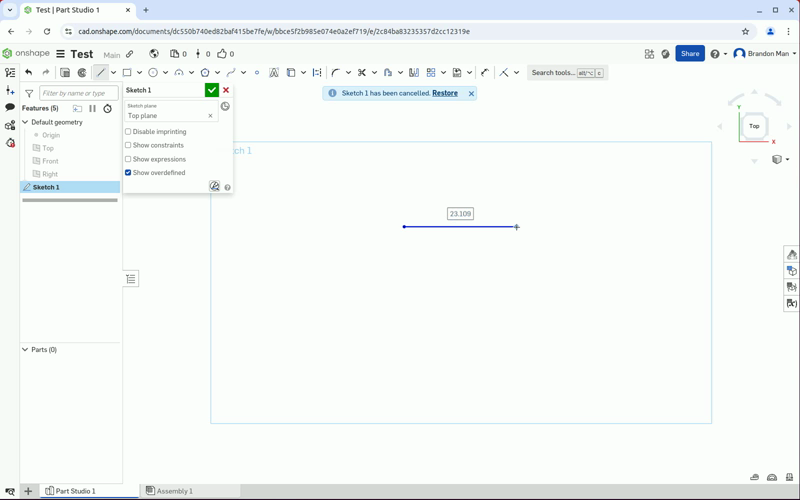
key(a)
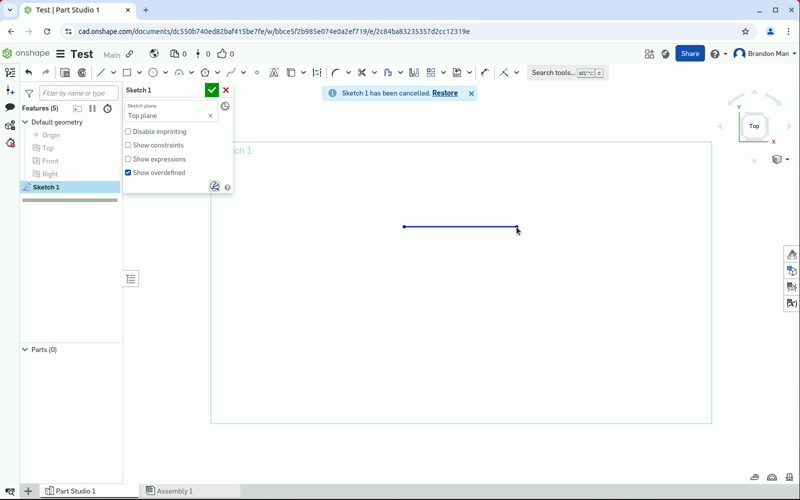
mouse_move(516, 226)
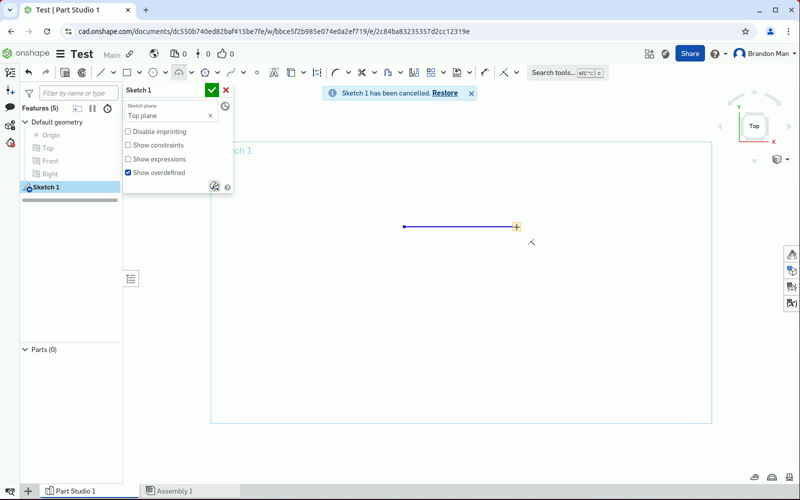
click(516, 226)
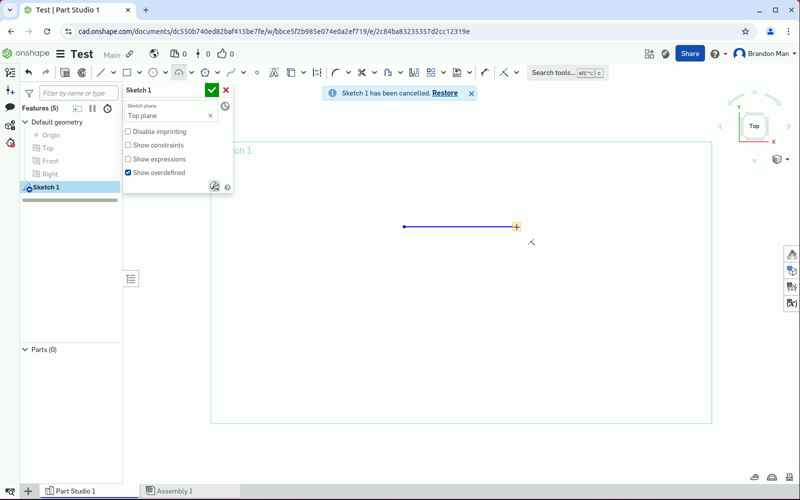
mouse_move(404, 226)
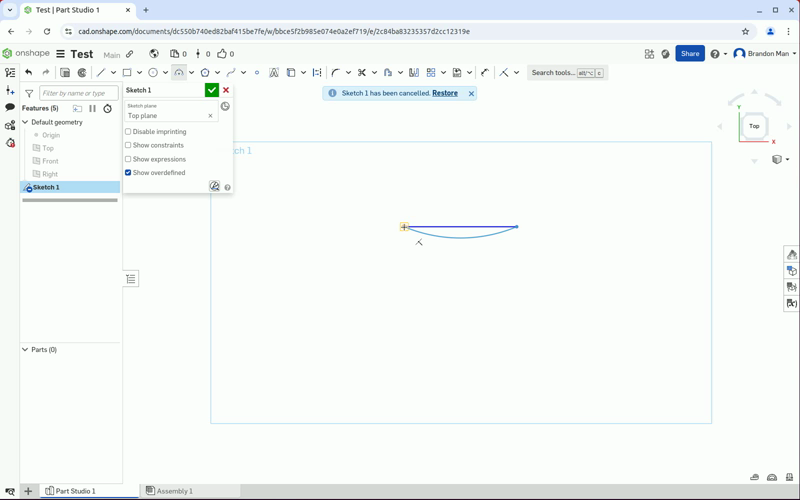
click(404, 226)
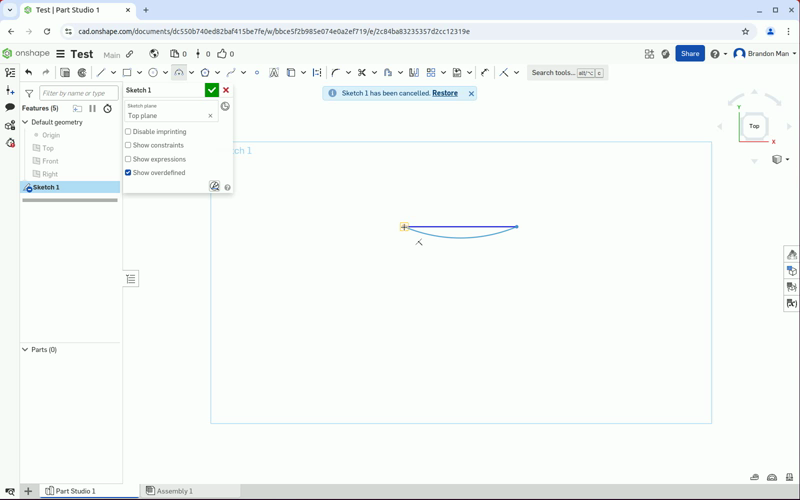
key_down(shift)
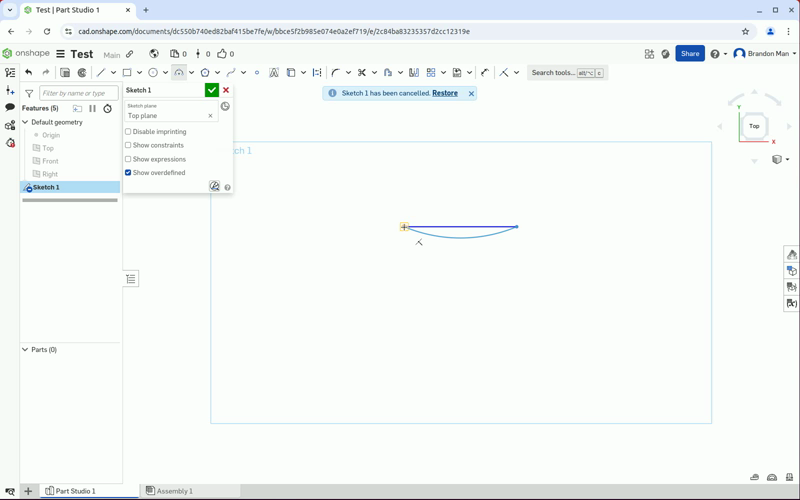
mouse_move(460, 170)
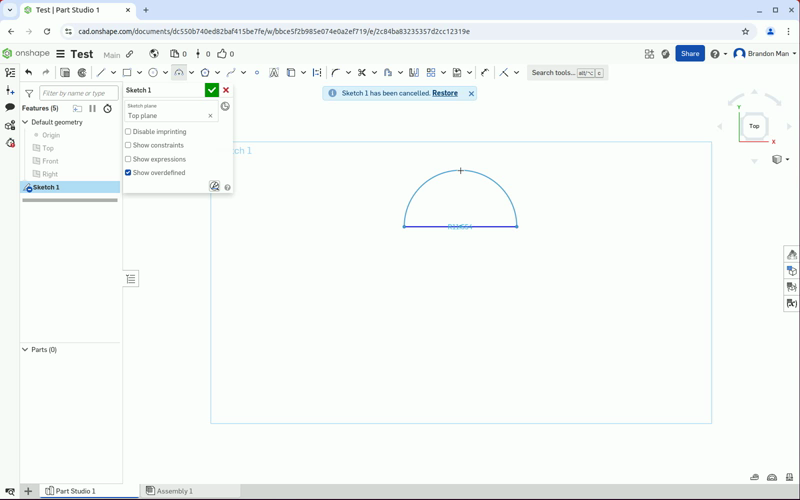
click(460, 170)
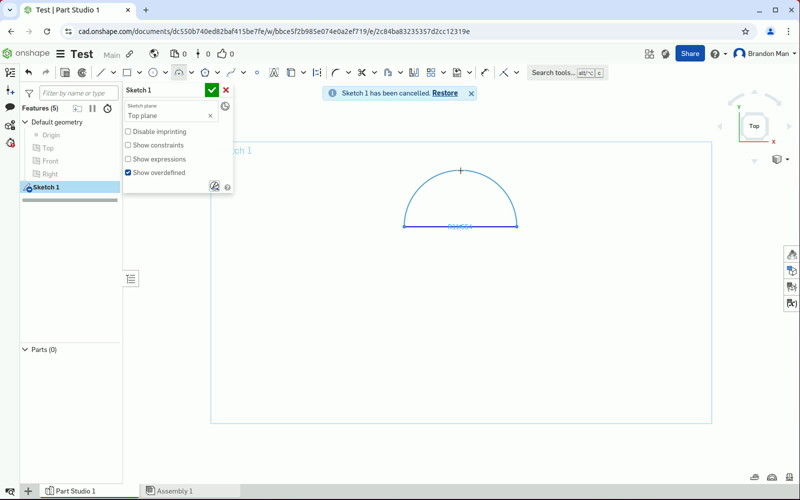
key_up(shift)
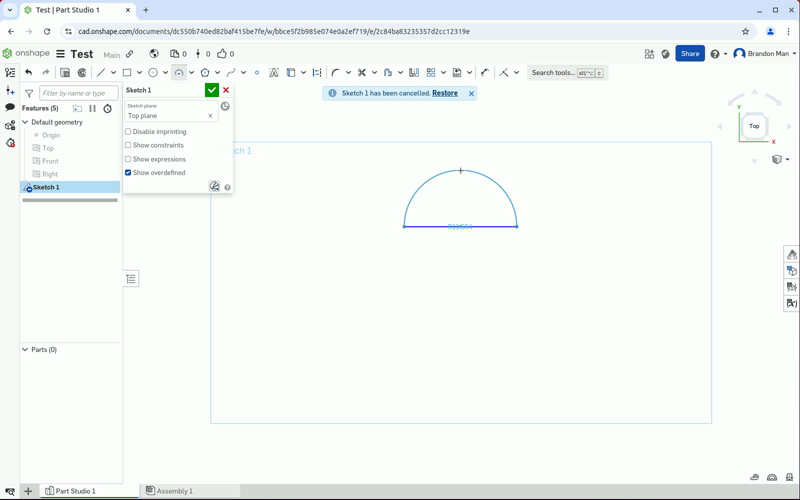
key(esc)
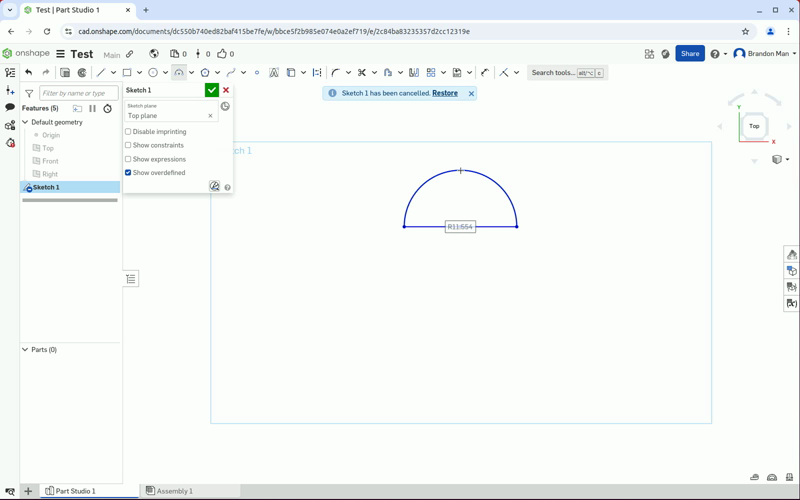
mouse_move(473, 191)
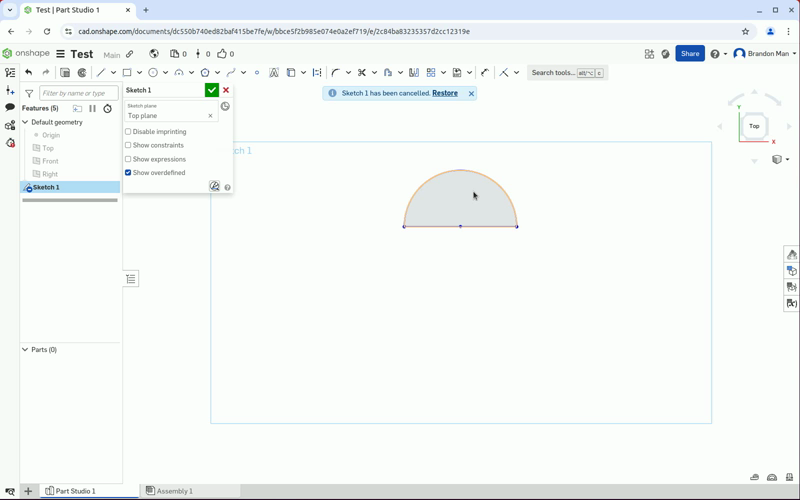
scroll(6)
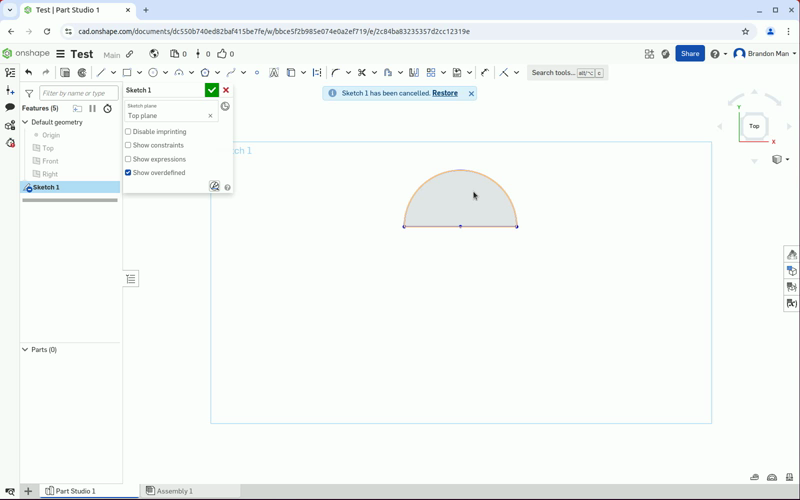
scroll(6)
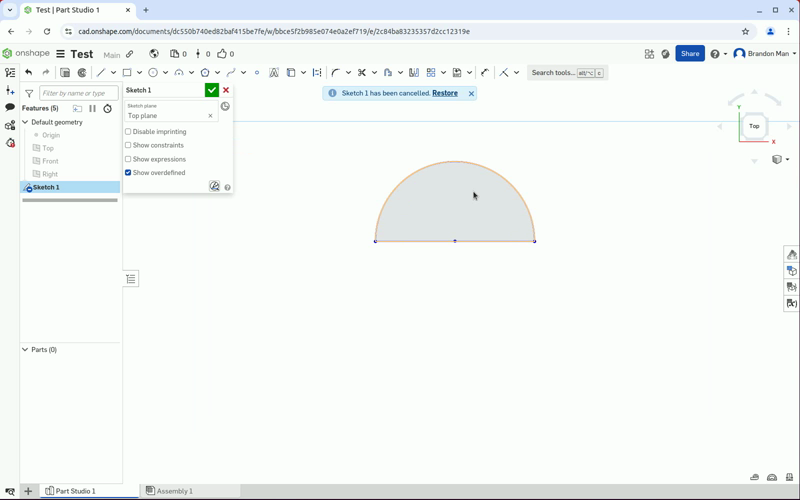
scroll(6)
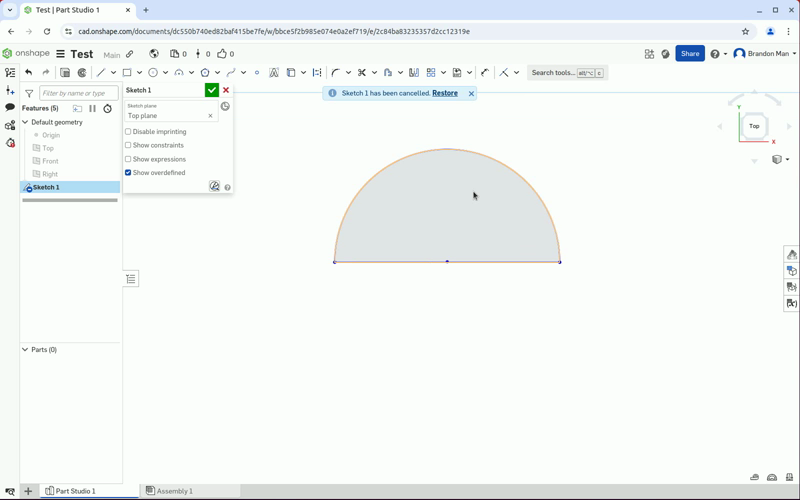
scroll(6)
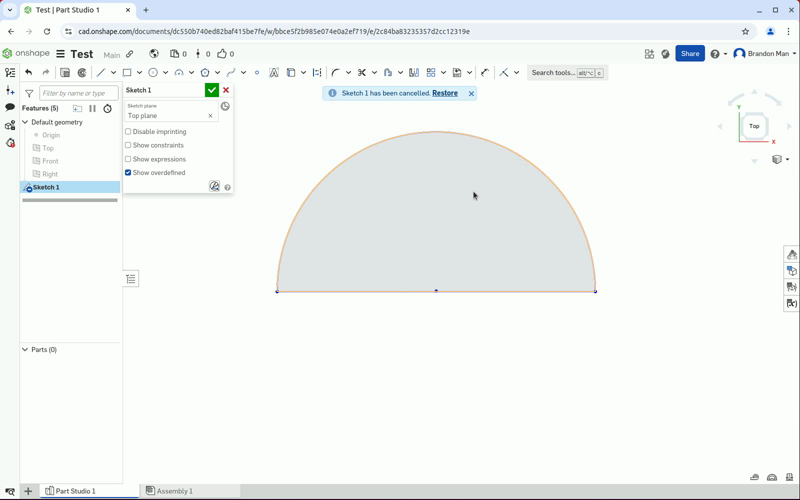
scroll(6)
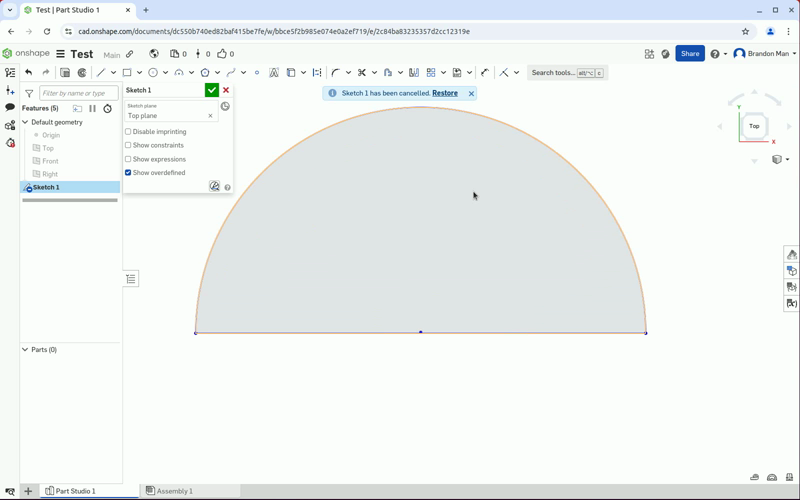
scroll(6)
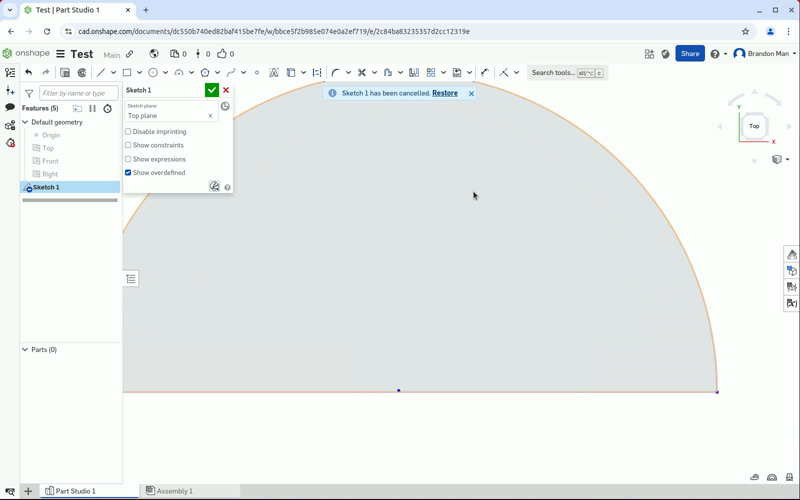
scroll(6)
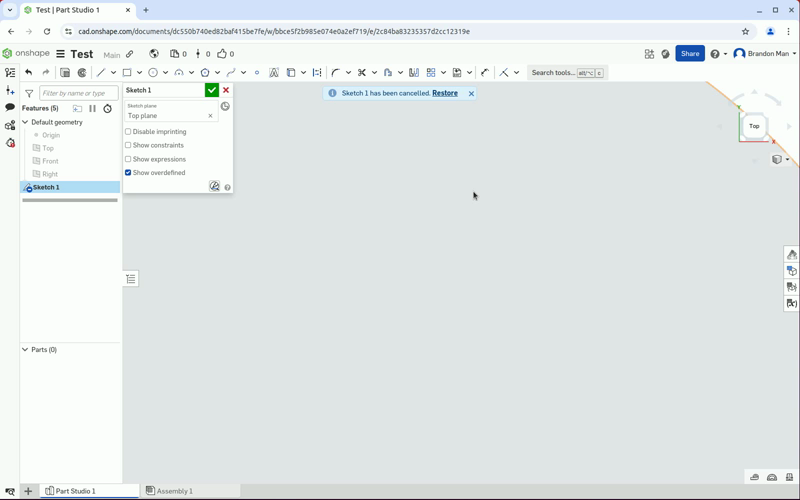
click(473, 191)
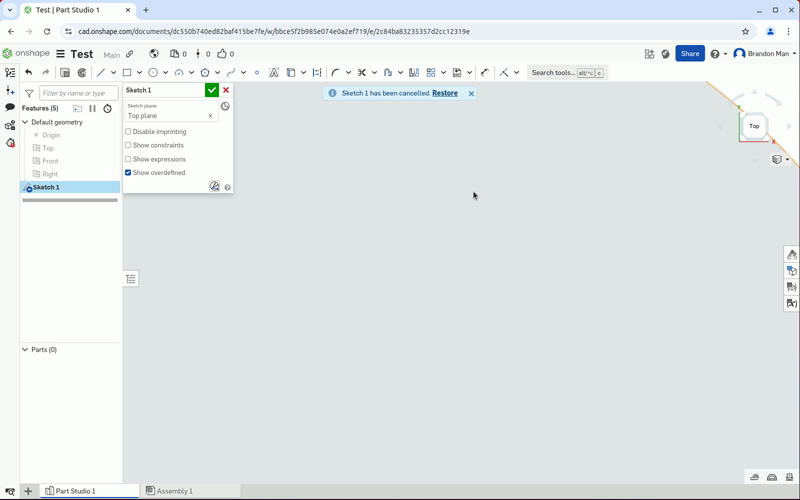
scroll(-6)
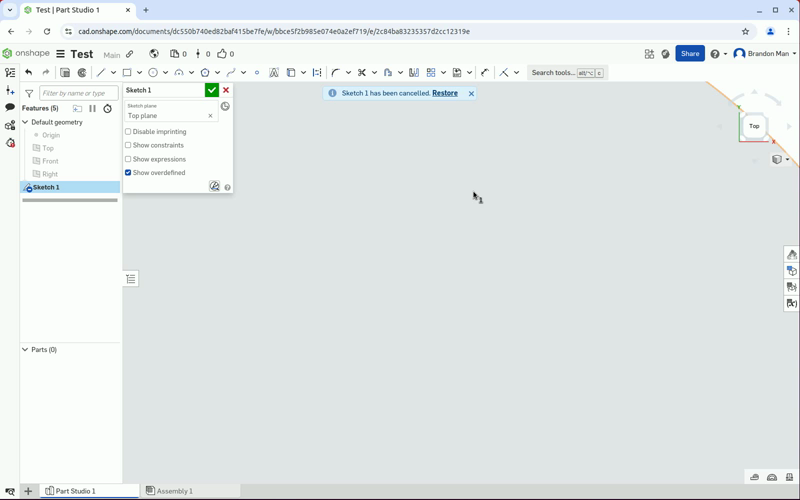
scroll(-6)
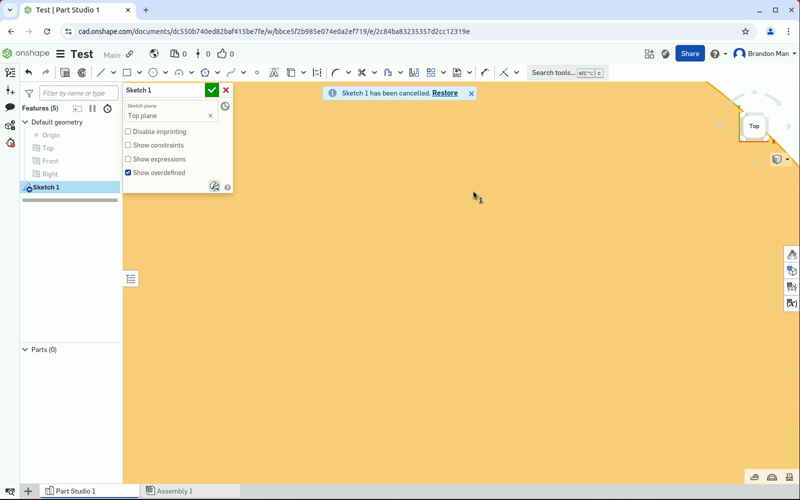
scroll(-6)
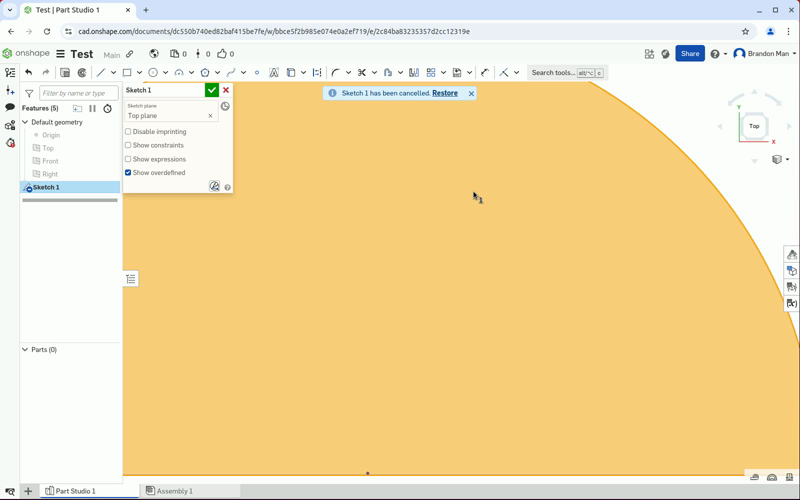
scroll(-6)
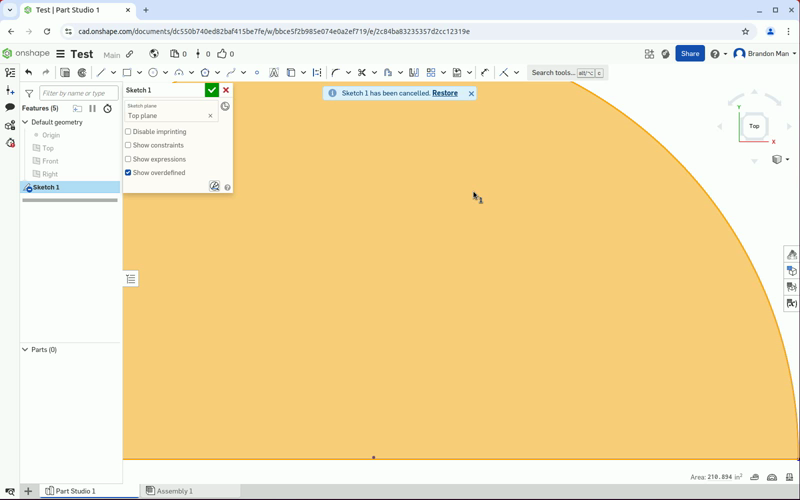
scroll(-6)
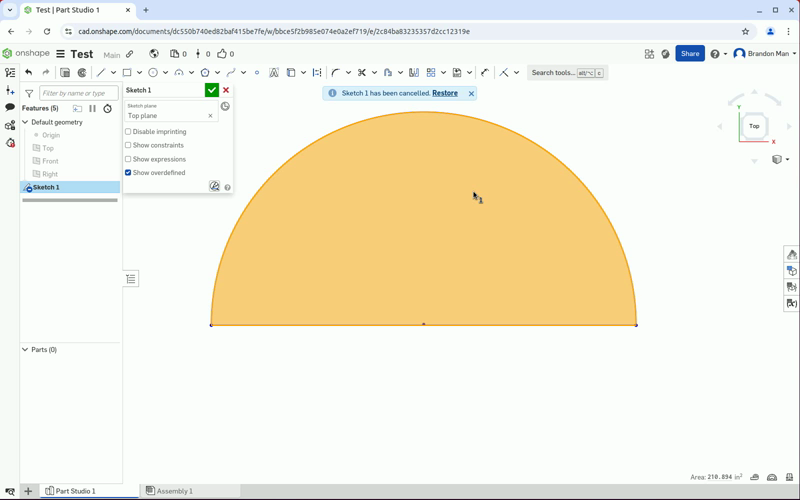
scroll(-6)
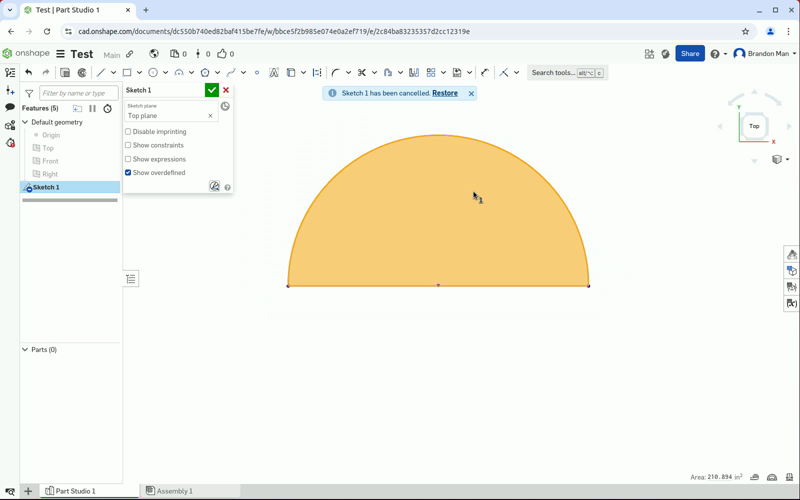
scroll(-6)
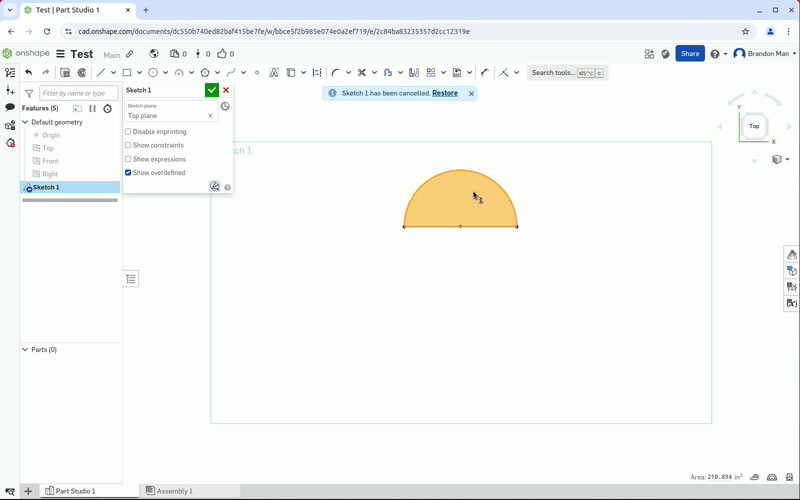
mouse_move(73, 352)
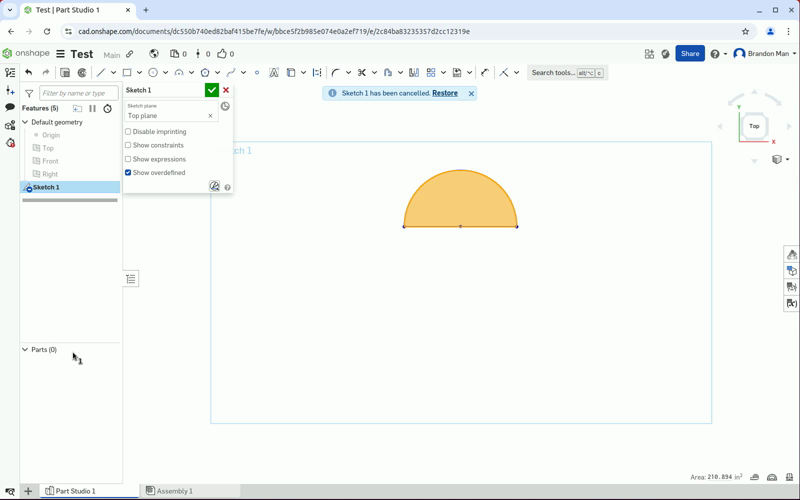
key(shift+y)
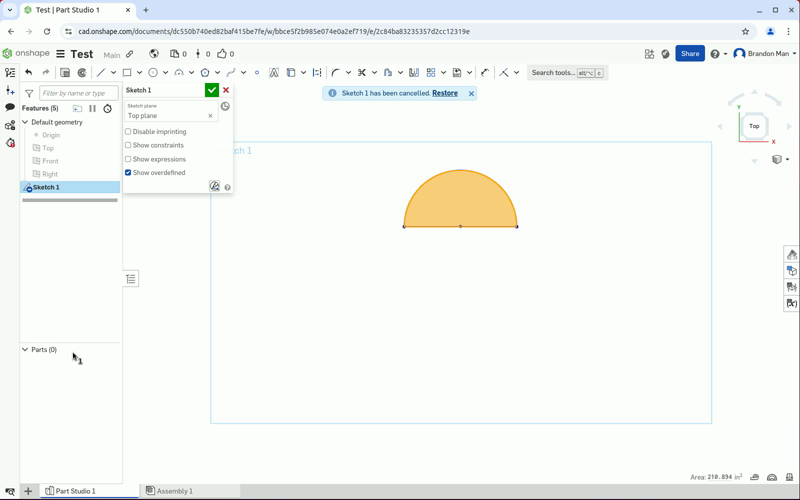
key(shift+e)
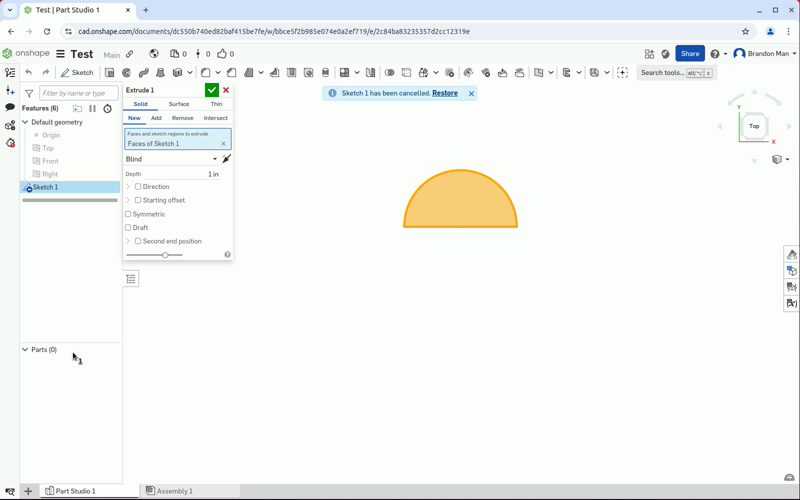
mouse_move(143, 106)
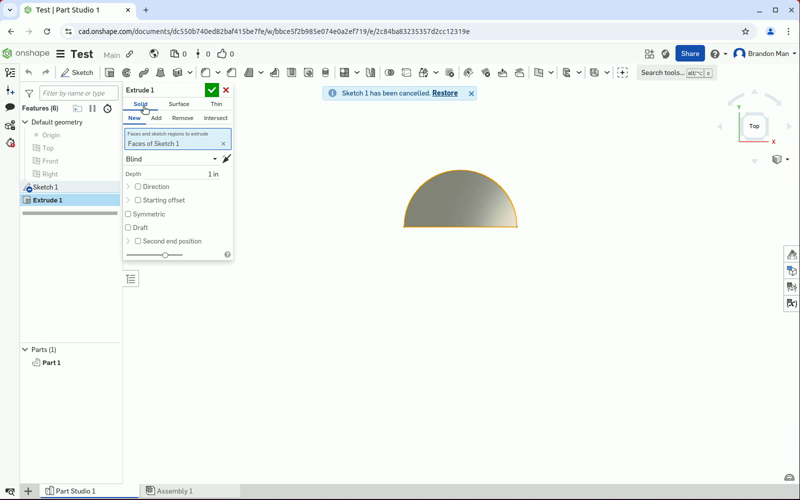
click(143, 106)
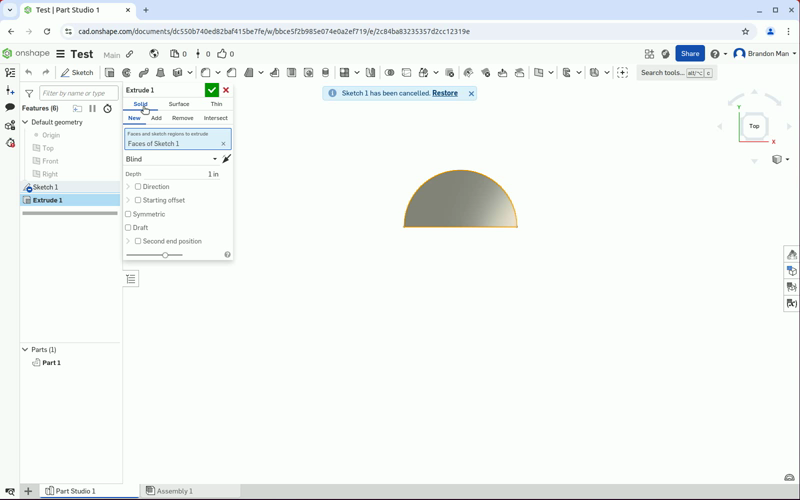
mouse_move(137, 120)
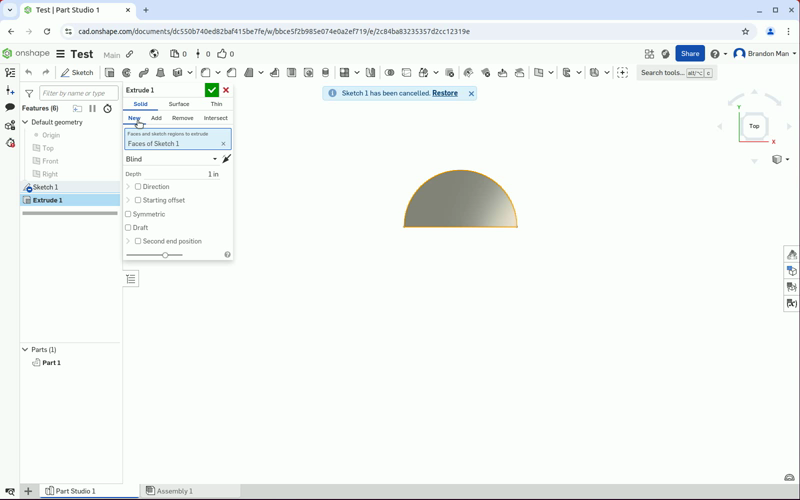
click(137, 120)
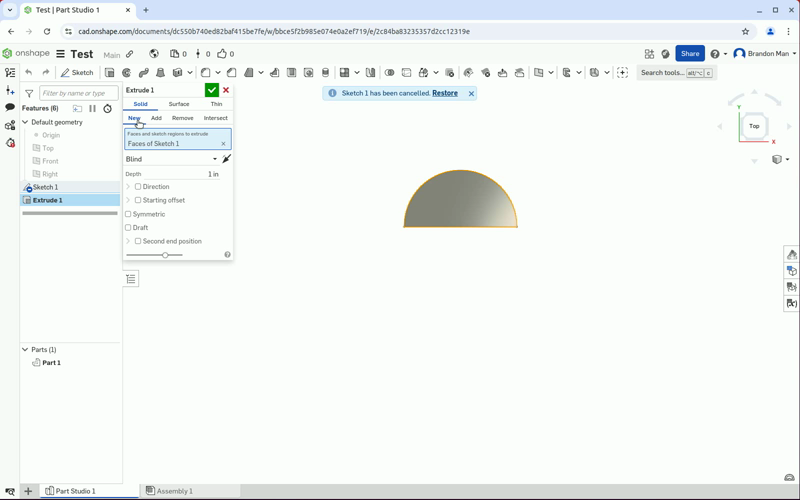
key(tab, 4)
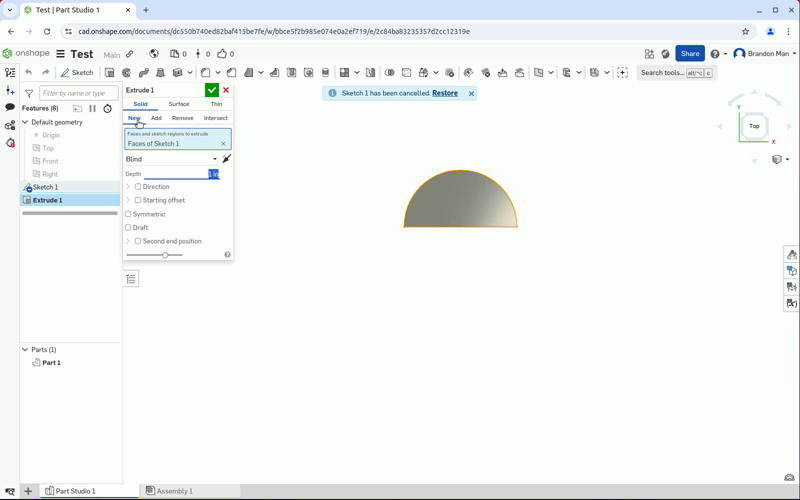
text(4.574)
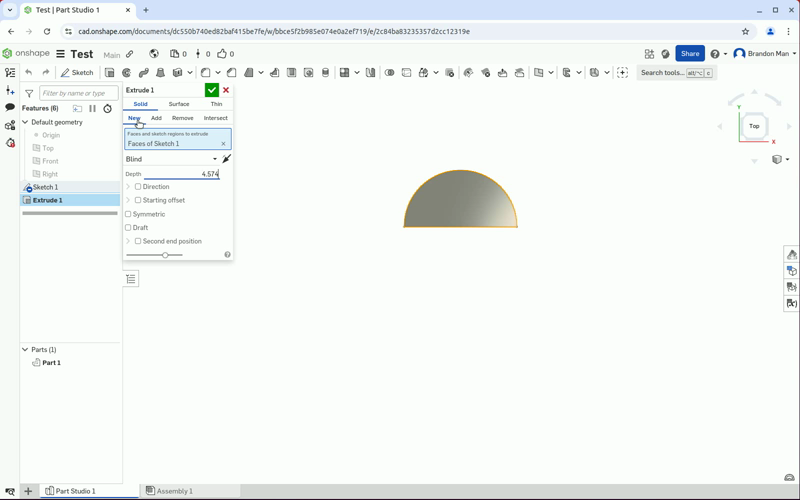
key(enter)
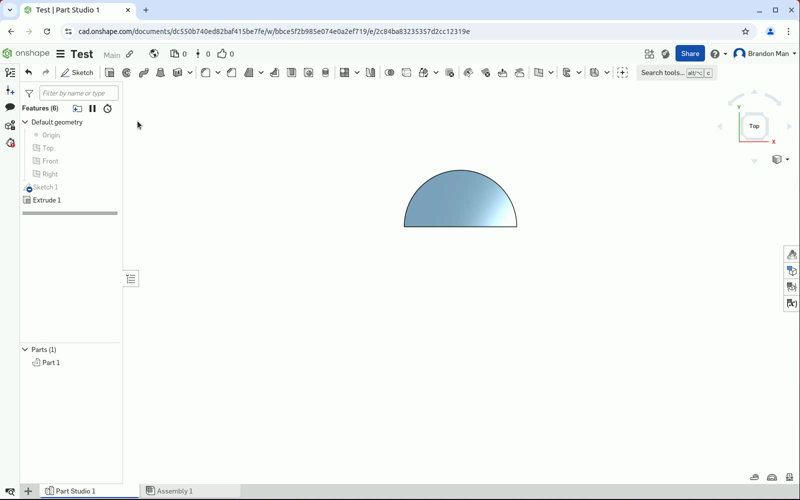
key(shift+h)
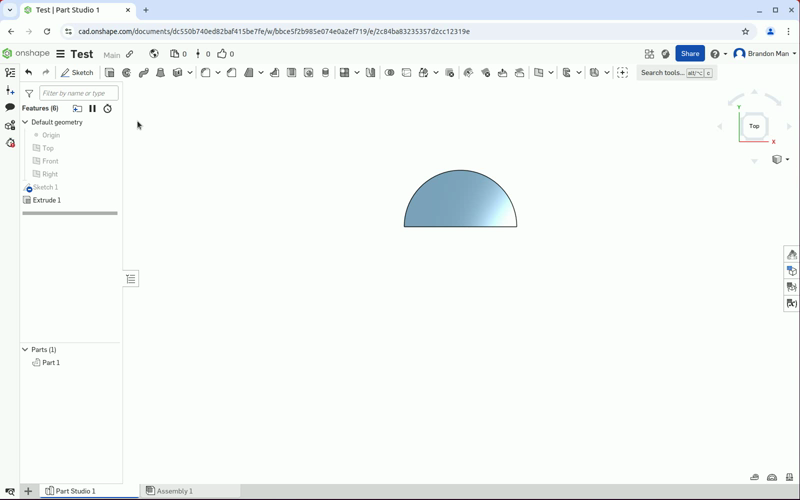
key(shift+h)
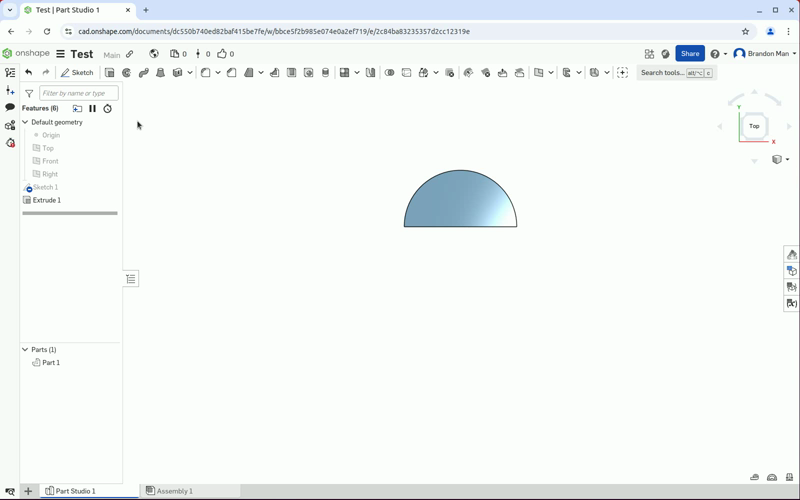
mouse_move(73, 189)
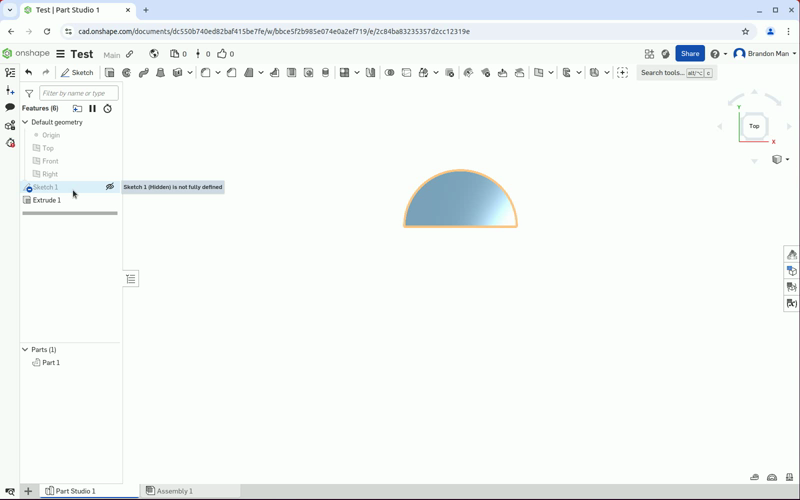
click(73, 189)
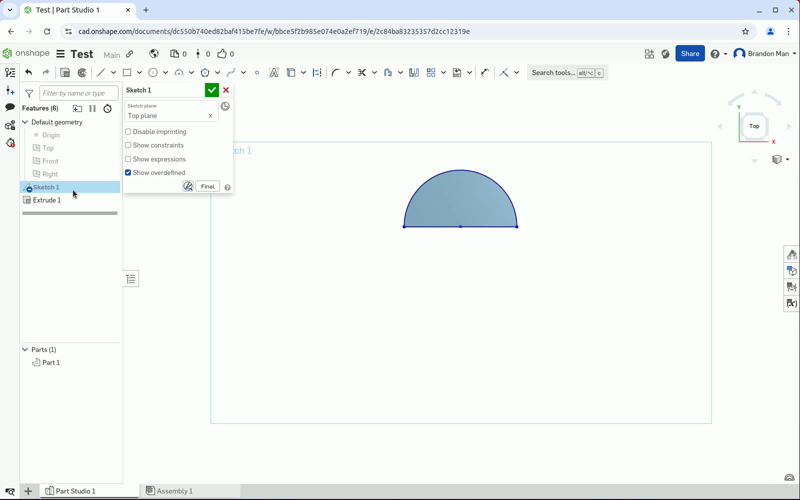
mouse_move(229, 92)
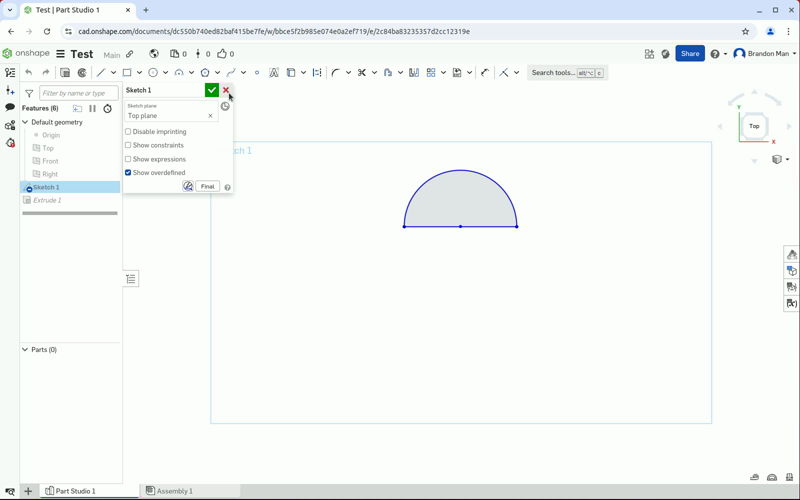
click(229, 92)
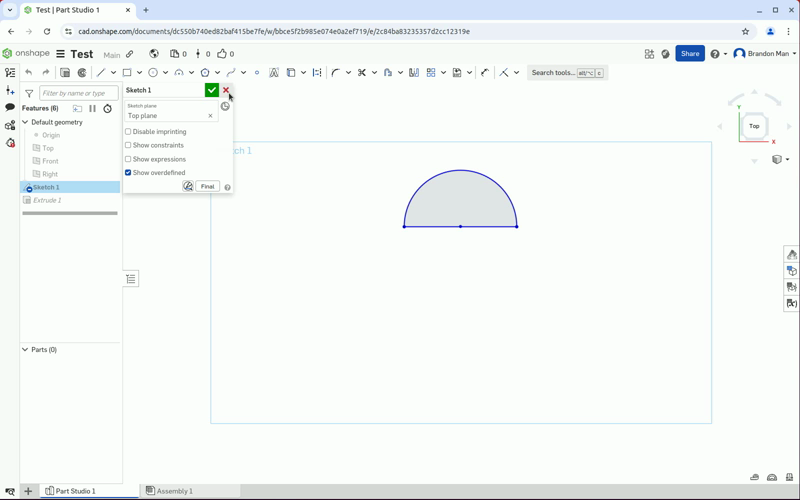
key(shift+s)
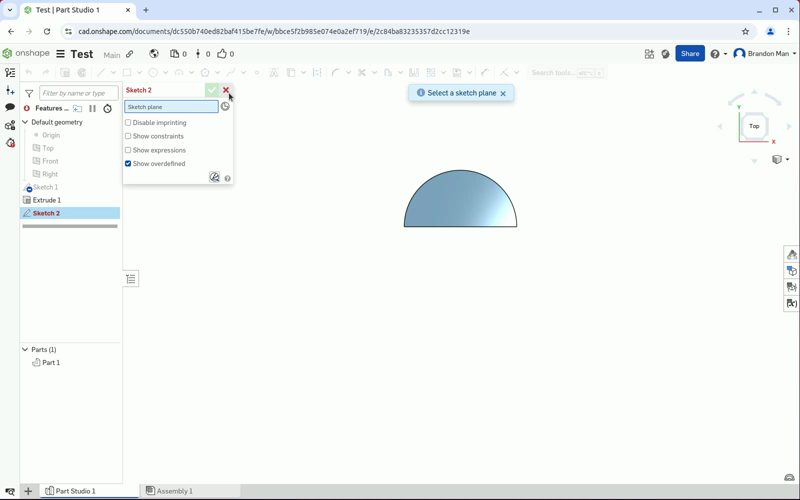
mouse_move(73, 150)
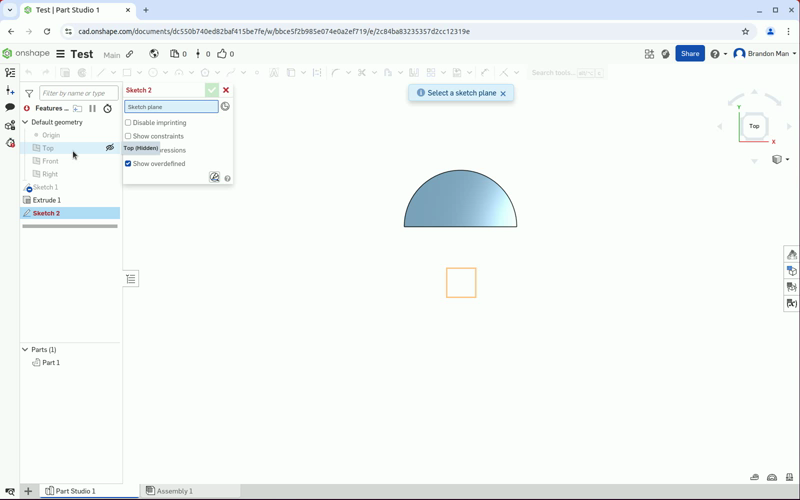
click(73, 150)
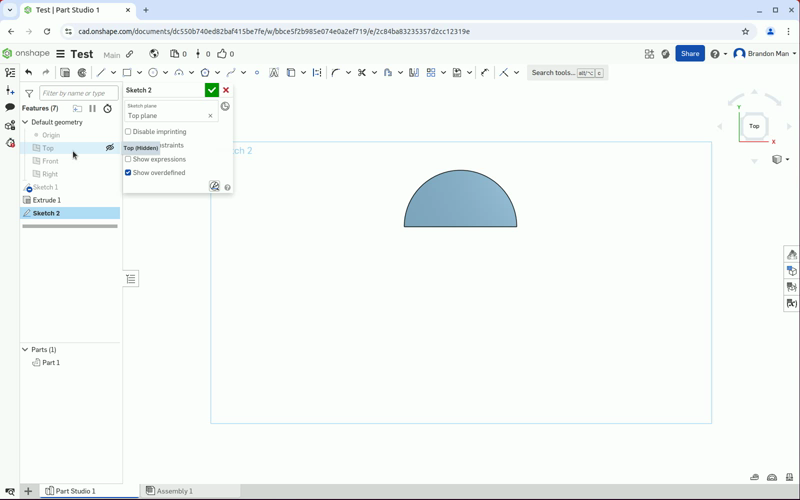
mouse_move(73, 352)
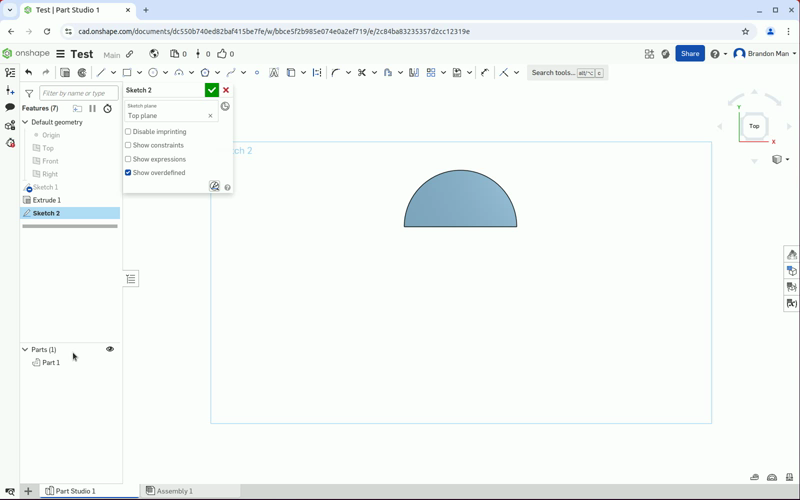
key(y)
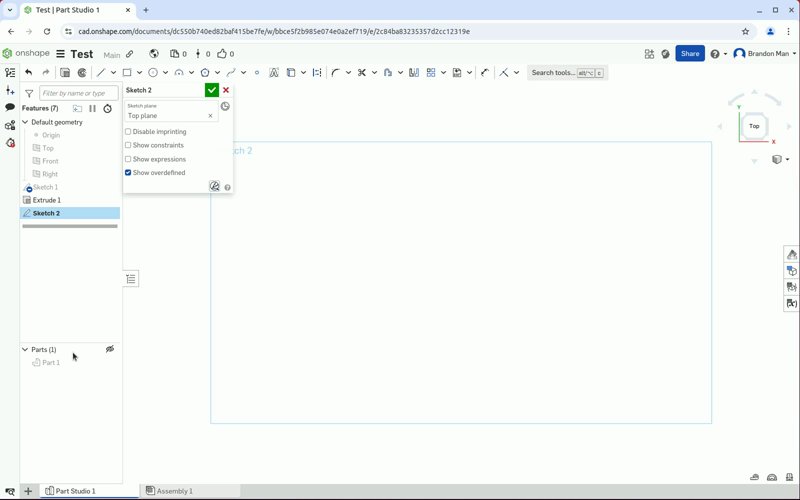
key(l)
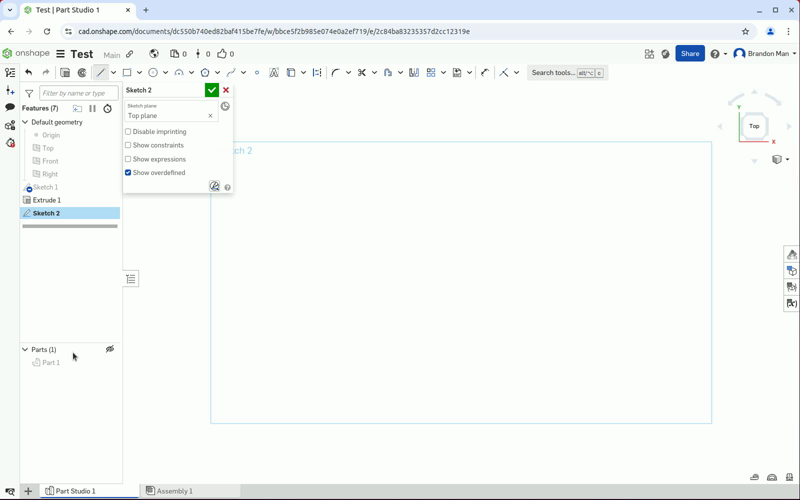
key_down(shift)
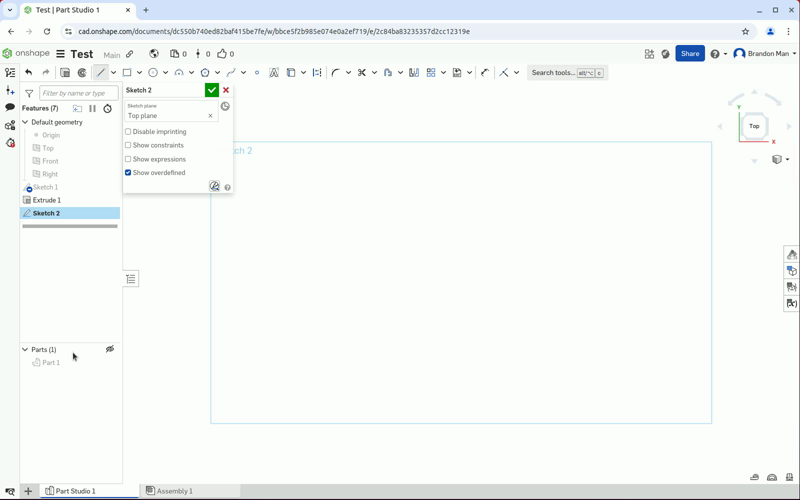
mouse_move(404, 339)
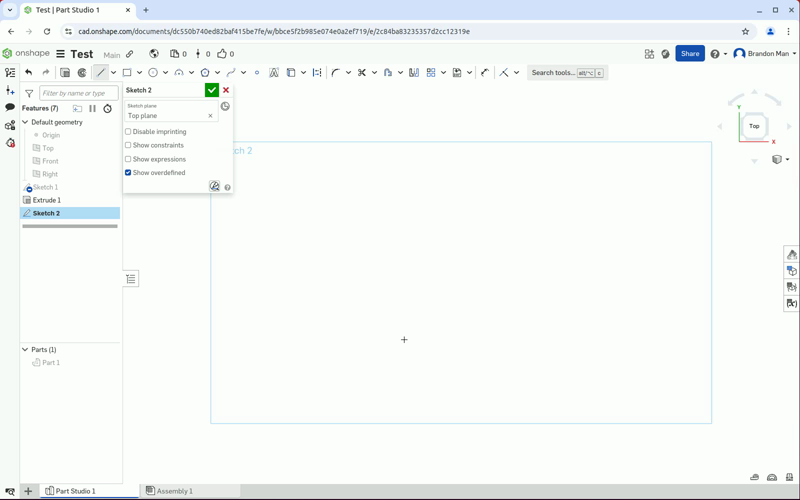
click(404, 339)
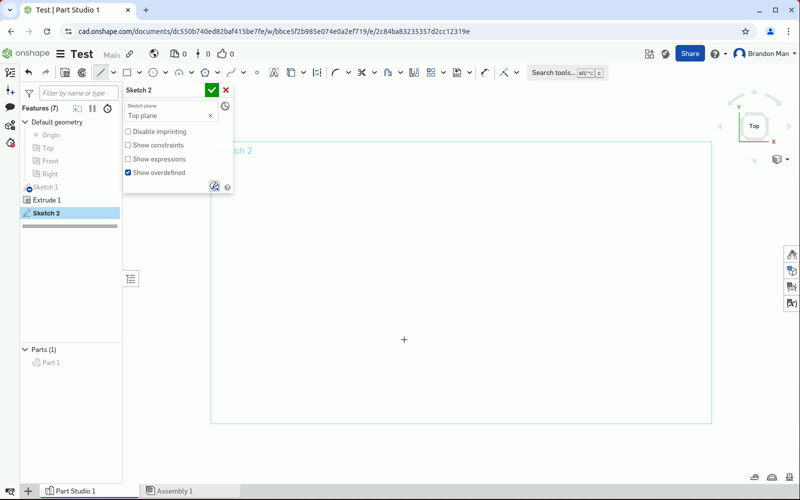
key_up(shift)
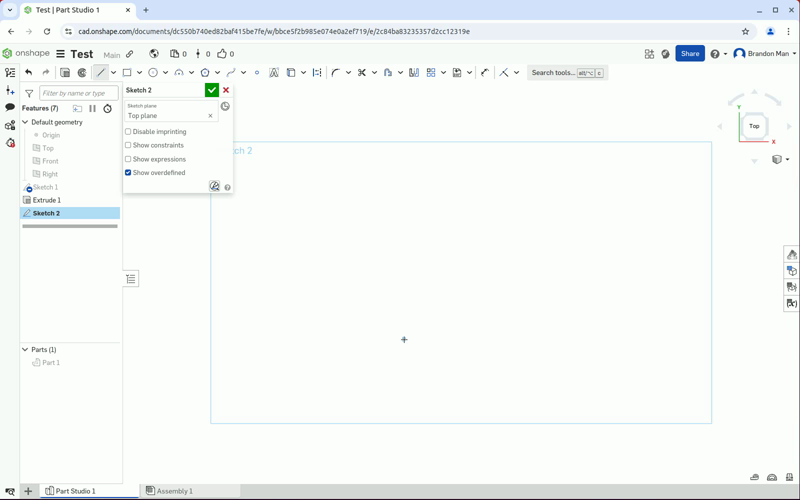
key_down(shift)
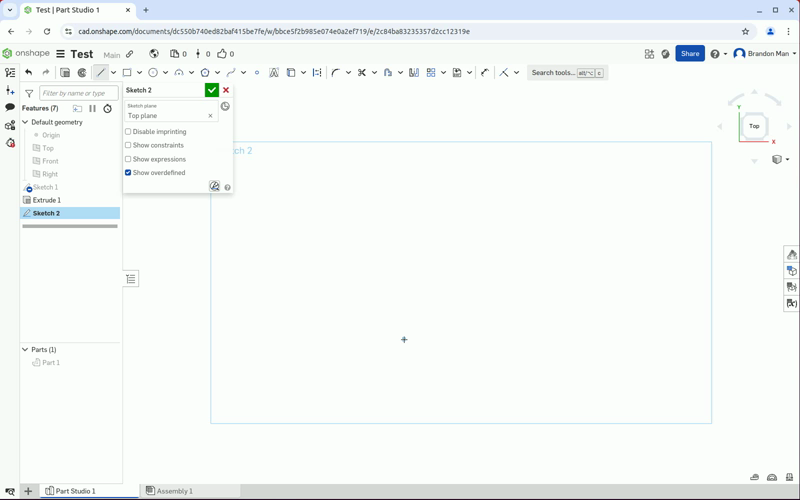
mouse_move(516, 339)
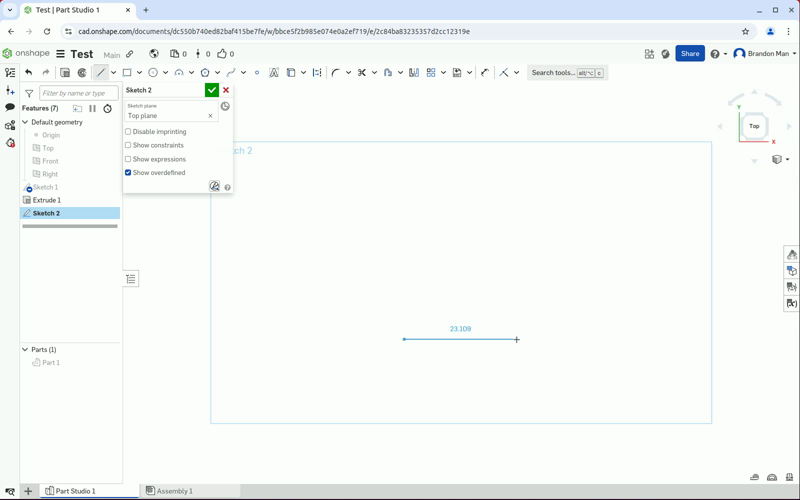
click(516, 339)
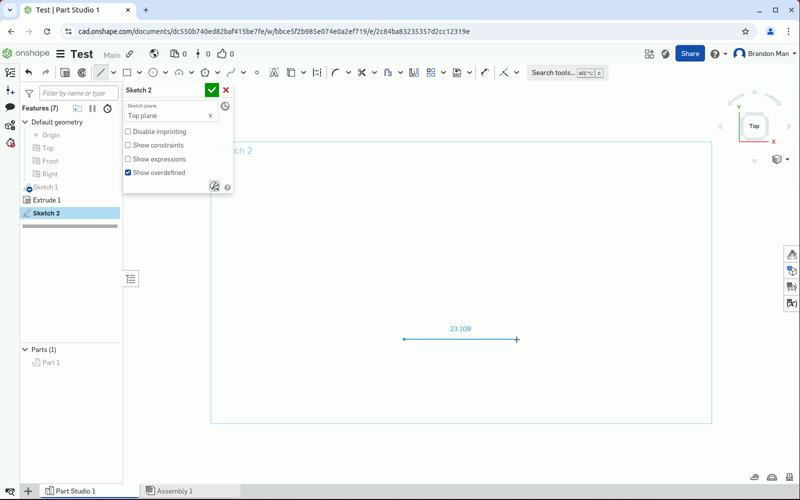
key_up(shift)
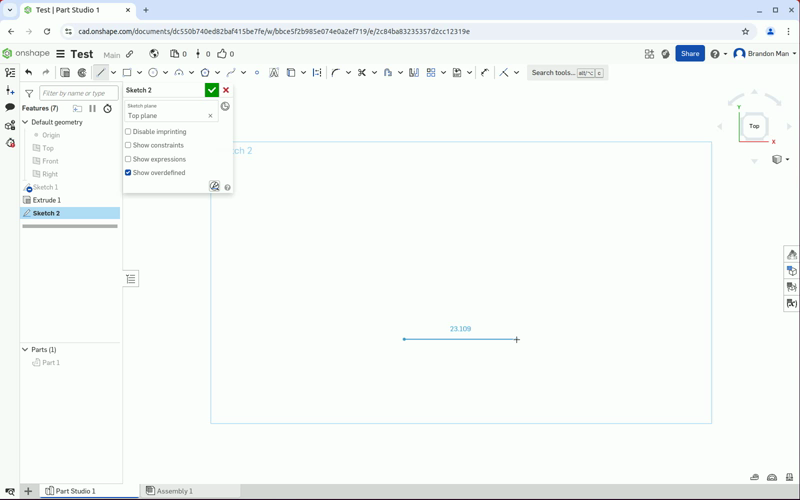
key_down(shift)
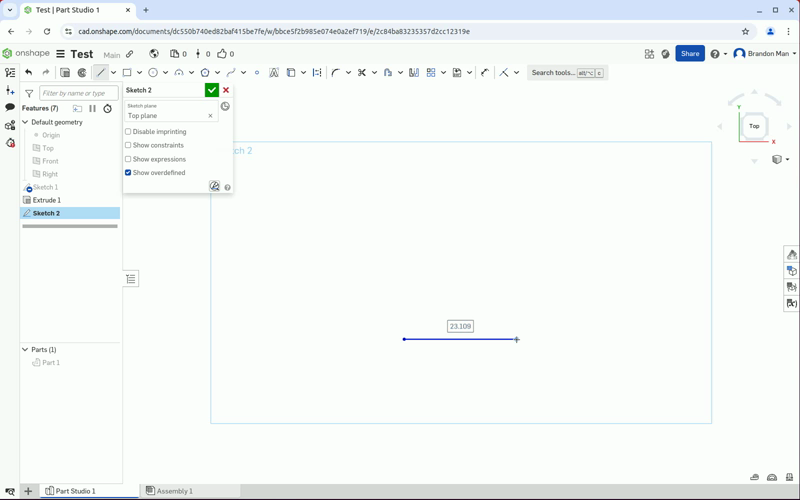
mouse_move(516, 226)
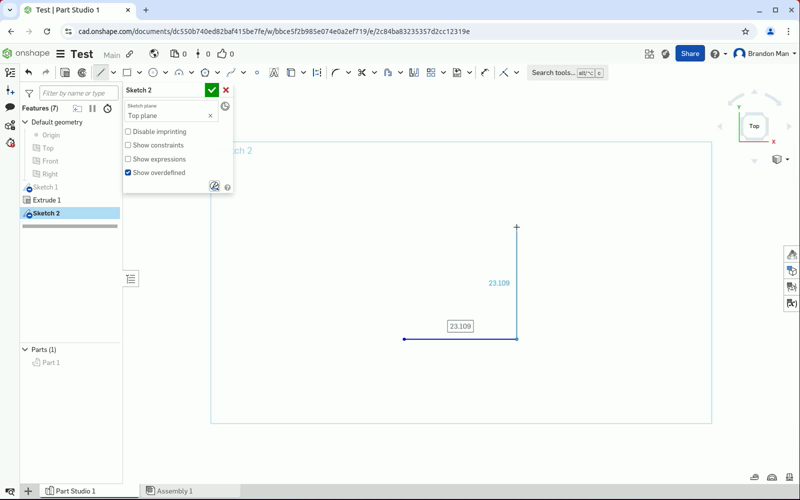
click(516, 226)
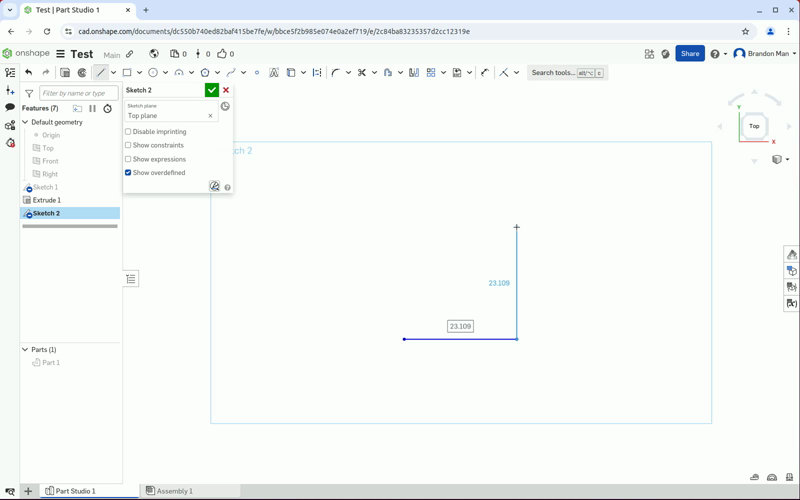
key_up(shift)
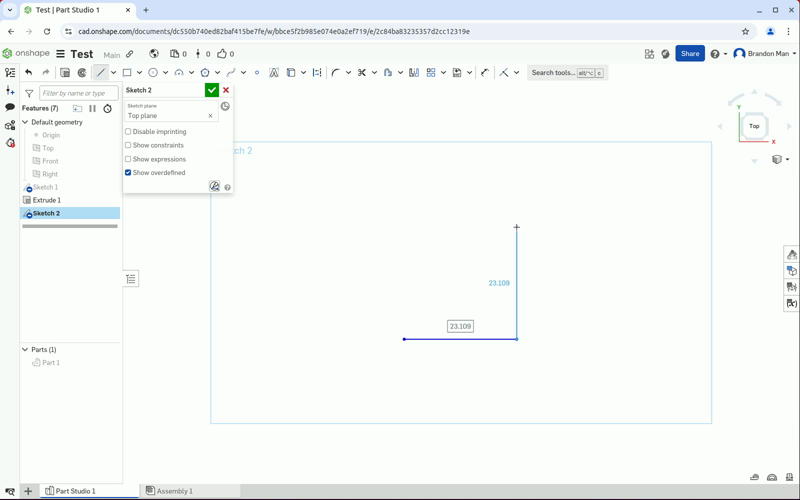
key_down(shift)
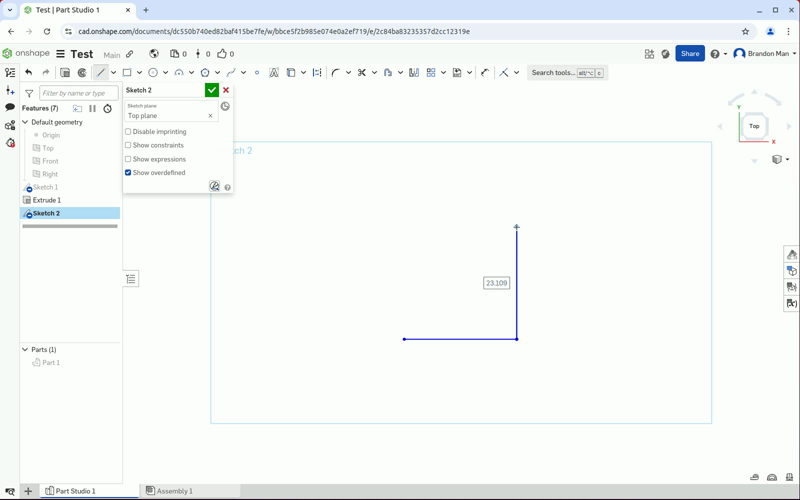
mouse_move(404, 226)
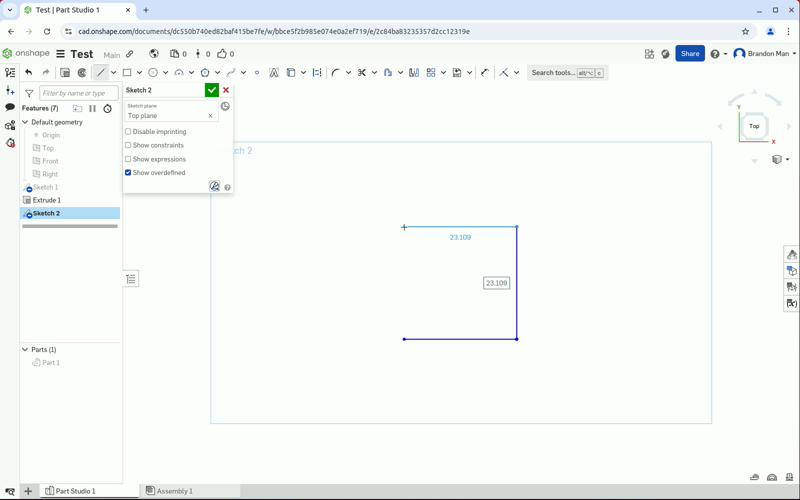
click(404, 226)
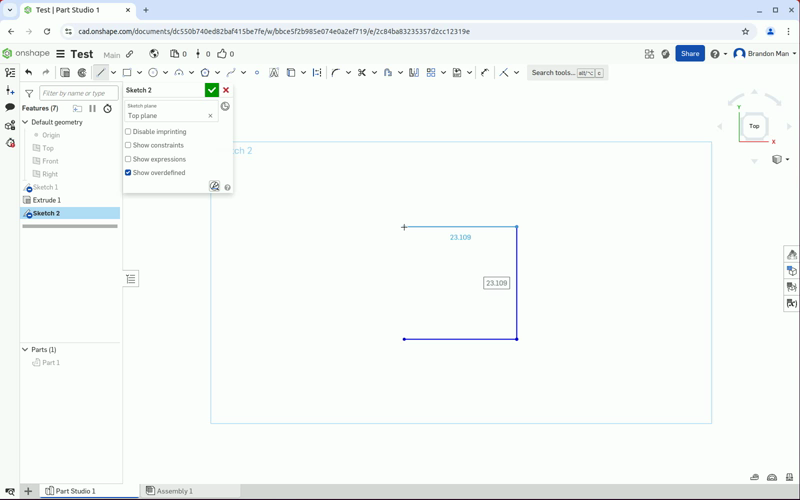
key_up(shift)
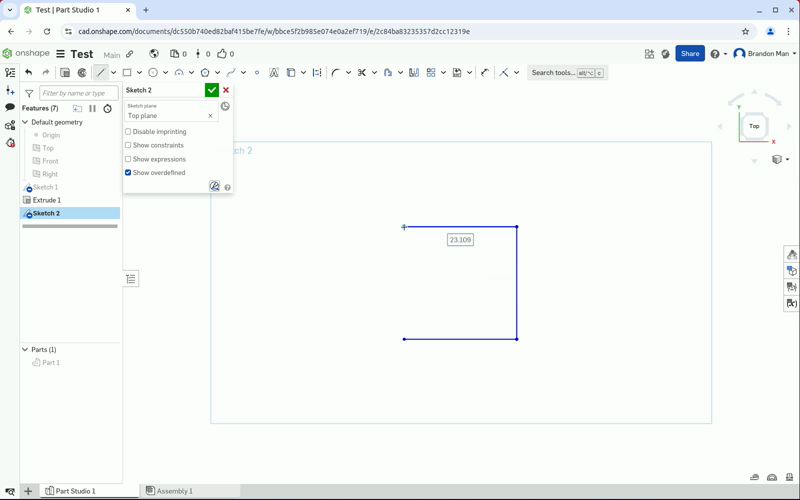
key_down(shift)
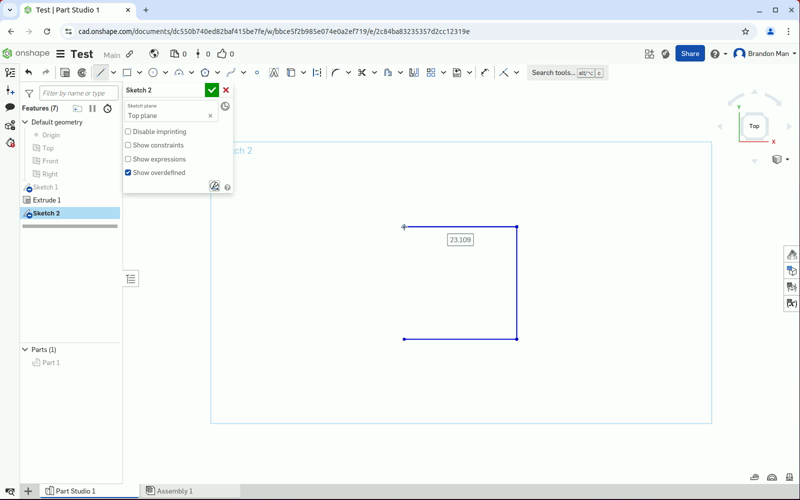
mouse_move(404, 339)
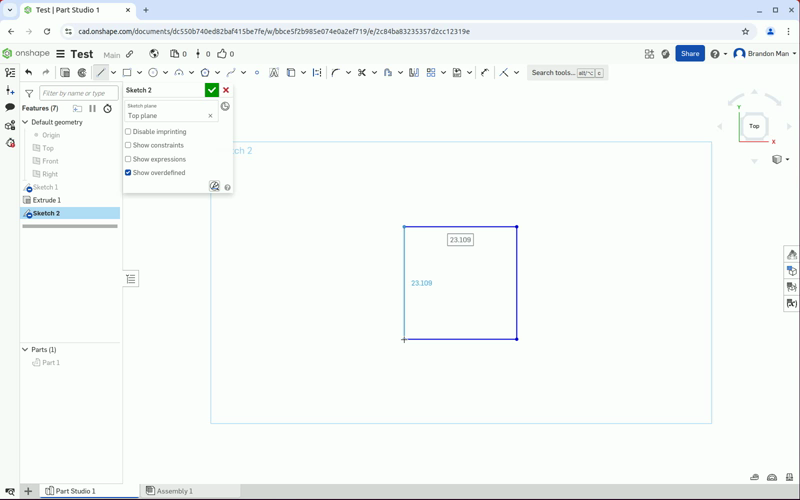
key_up(shift)
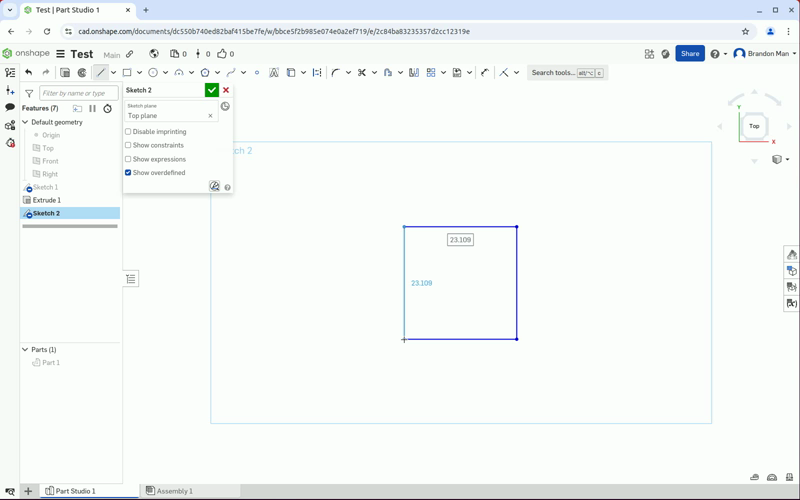
click(404, 339)
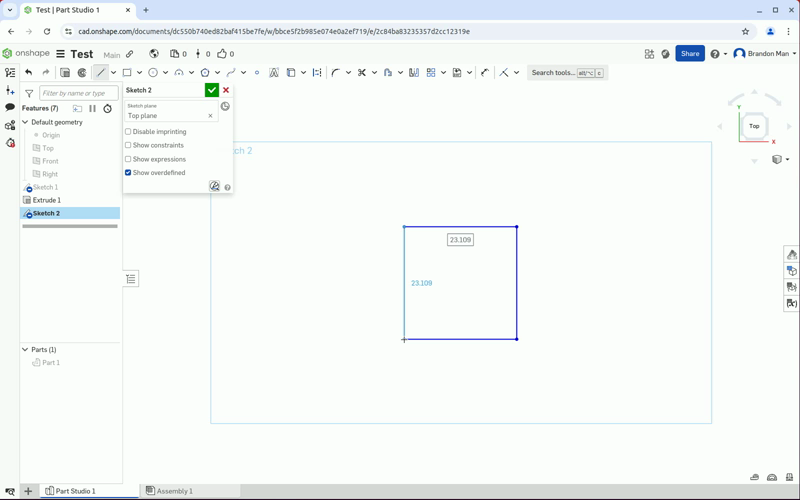
key(esc)
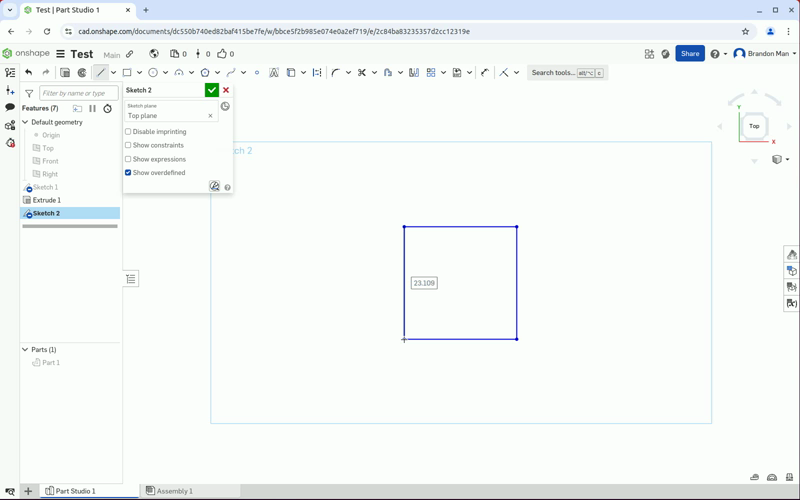
key(c)
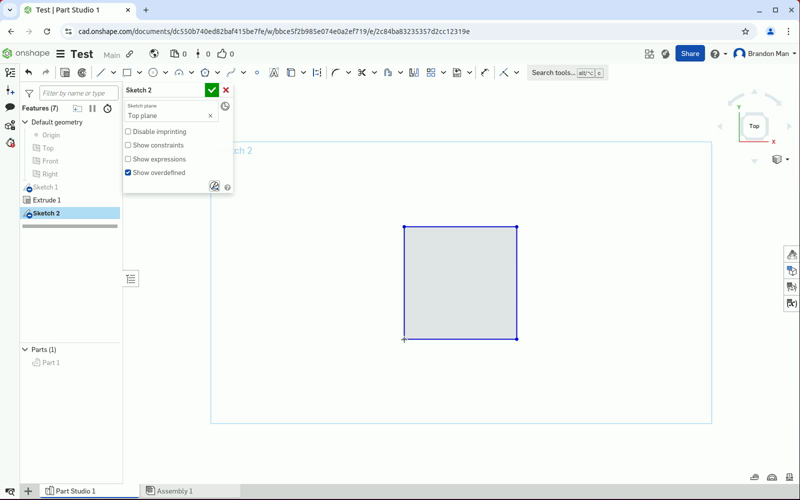
key_down(shift)
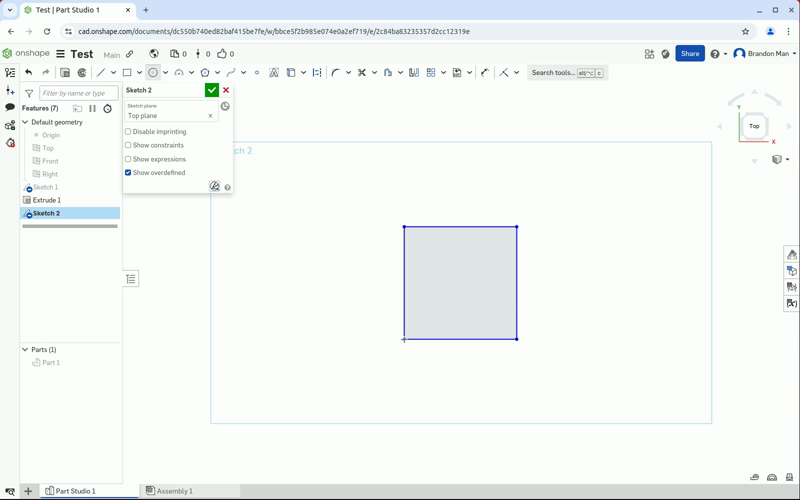
mouse_move(461, 282)
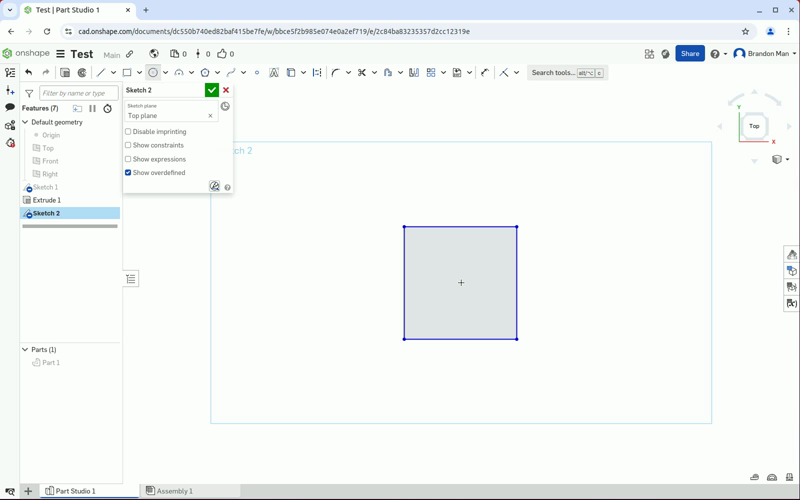
click(461, 282)
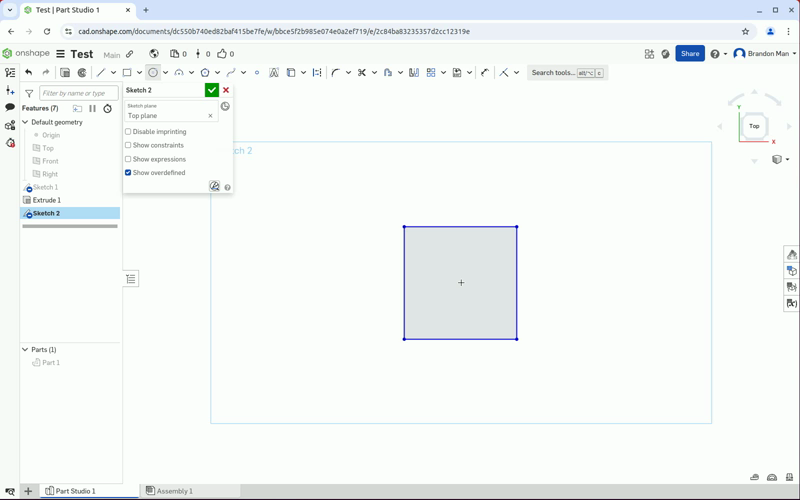
key_up(shift)
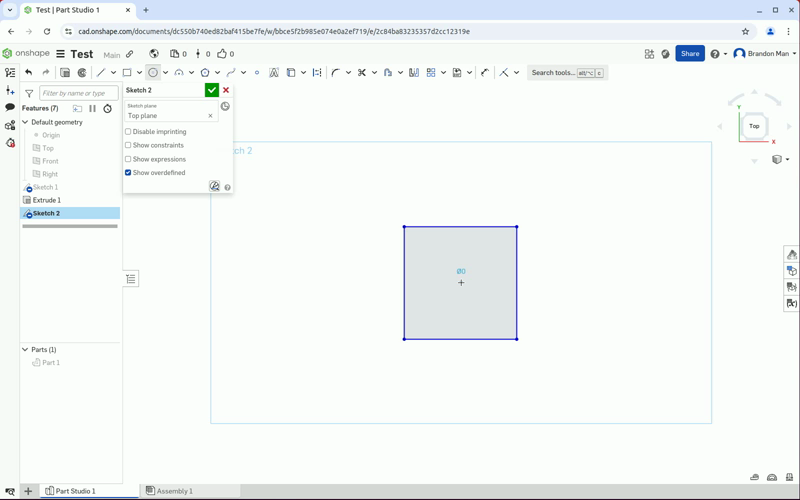
mouse_move(482, 282)
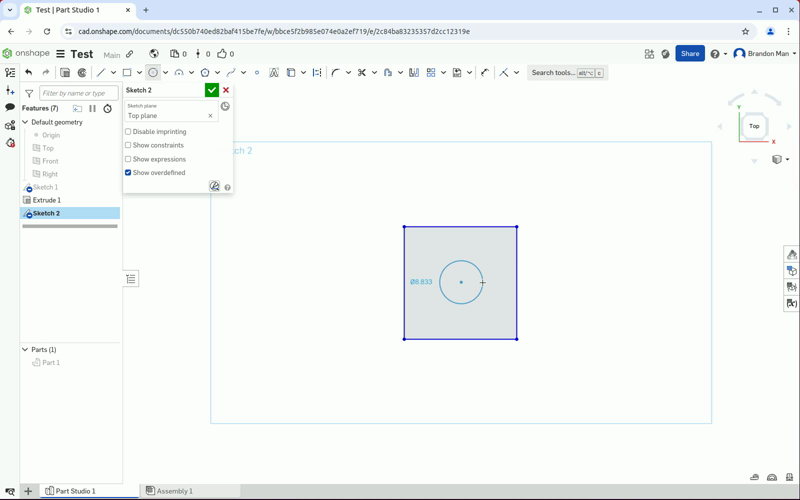
click(482, 282)
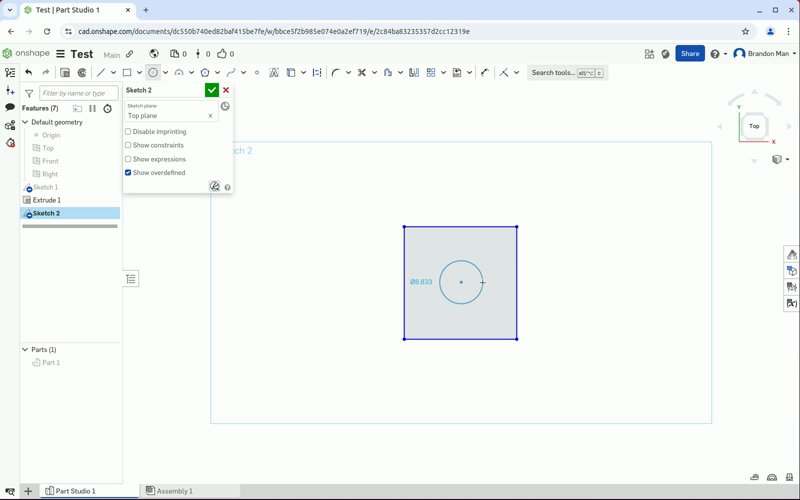
key(esc)
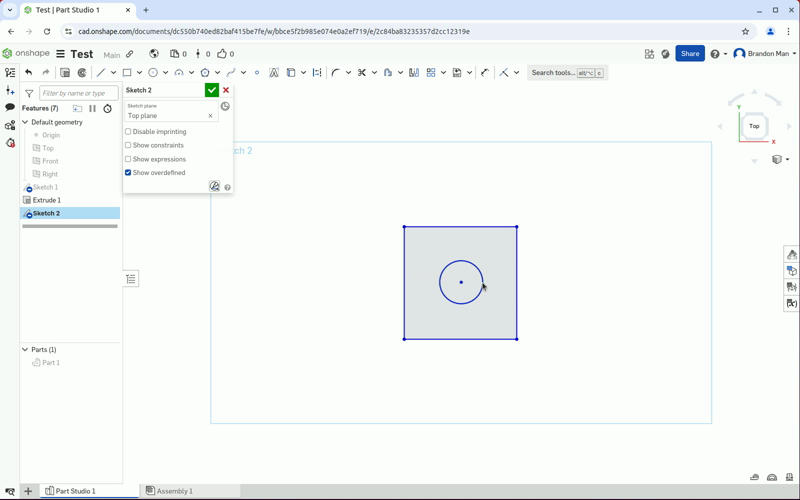
mouse_move(498, 263)
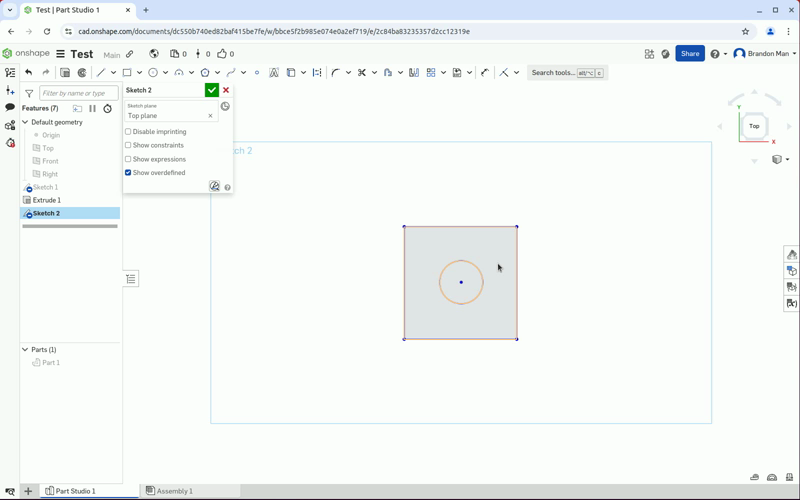
click(498, 263)
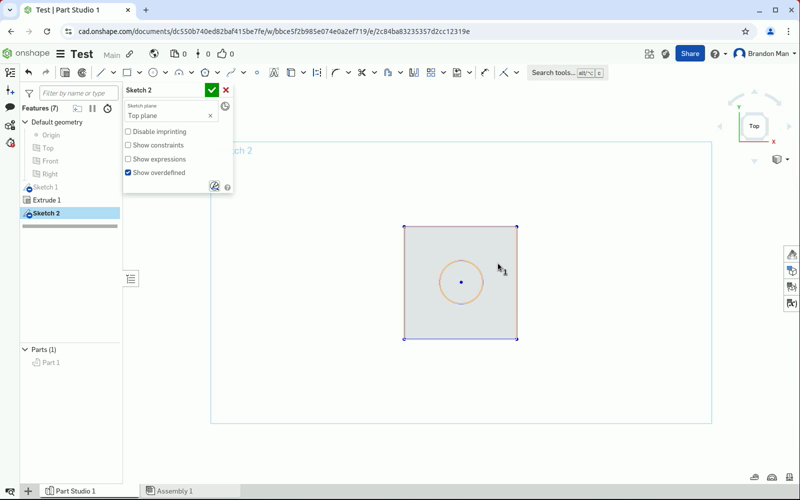
mouse_move(73, 352)
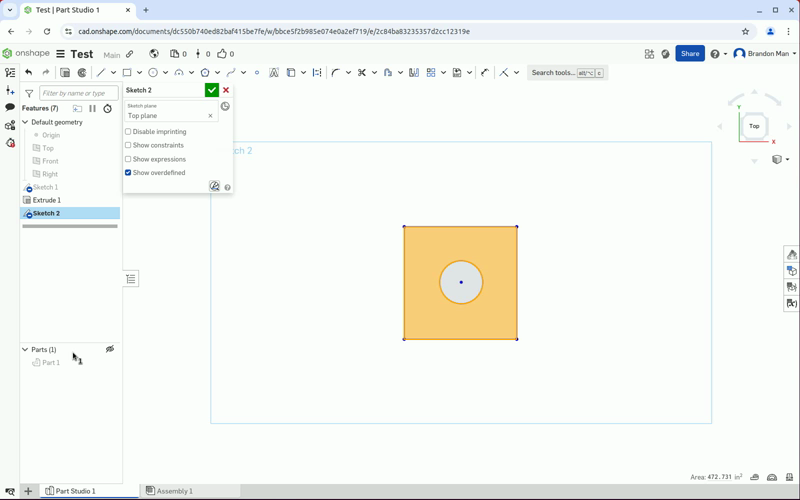
key(shift+y)
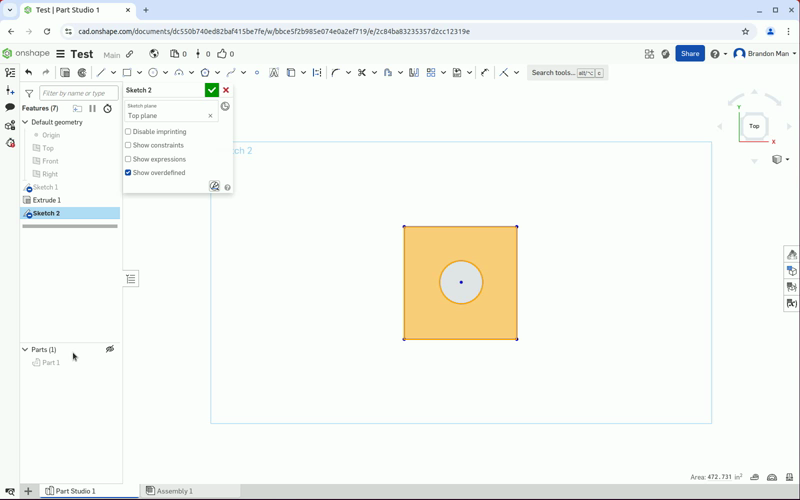
key(shift+e)
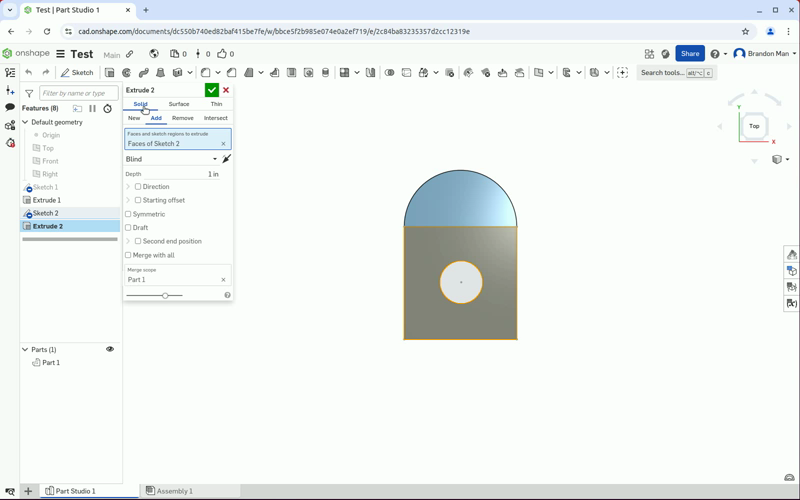
mouse_move(143, 106)
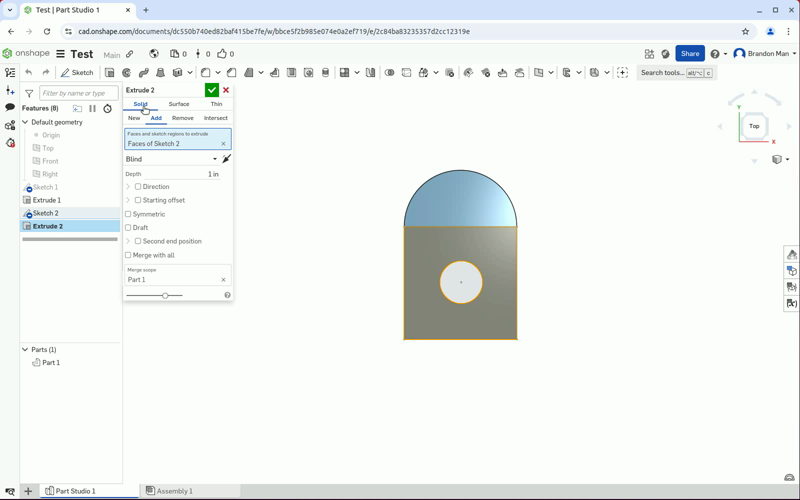
click(143, 106)
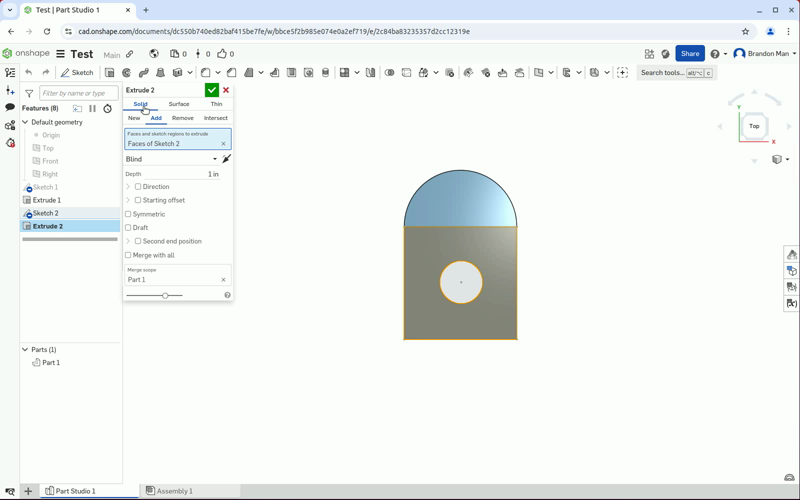
mouse_move(137, 120)
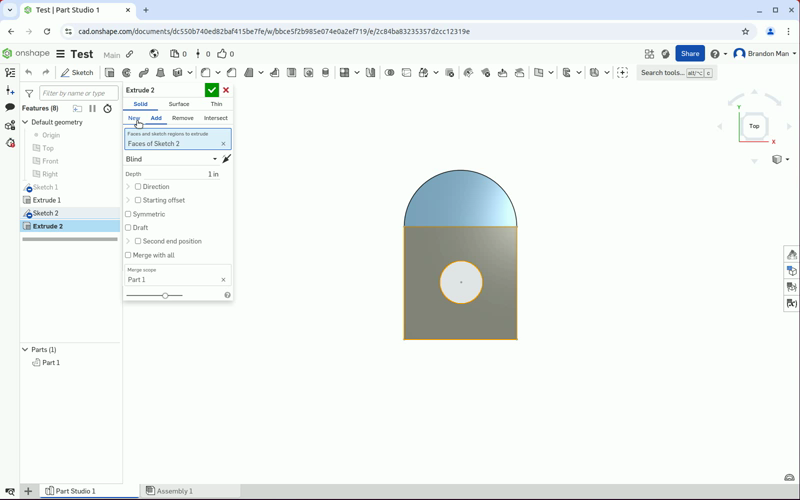
click(137, 120)
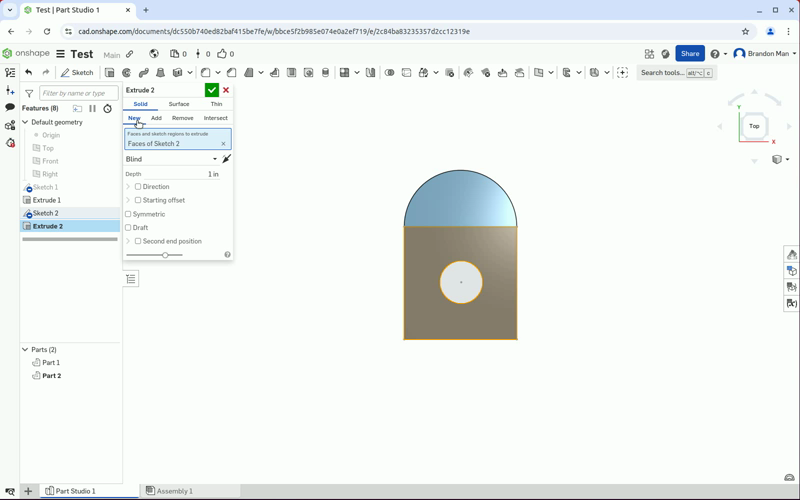
key(tab, 4)
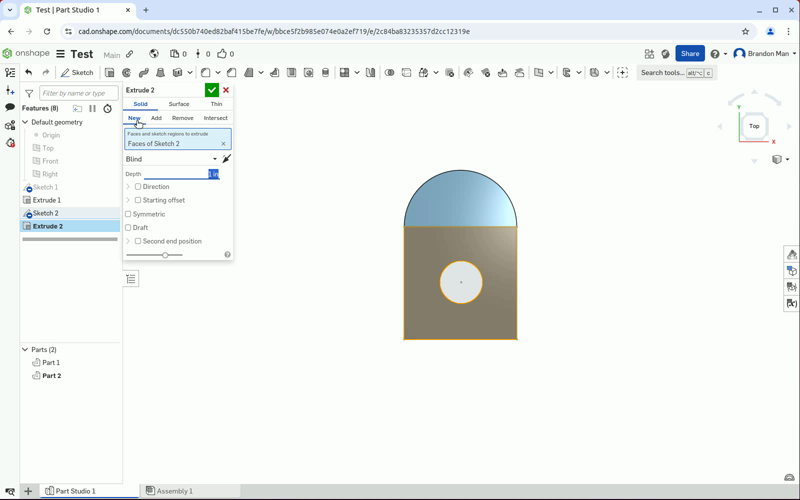
text(4.574)
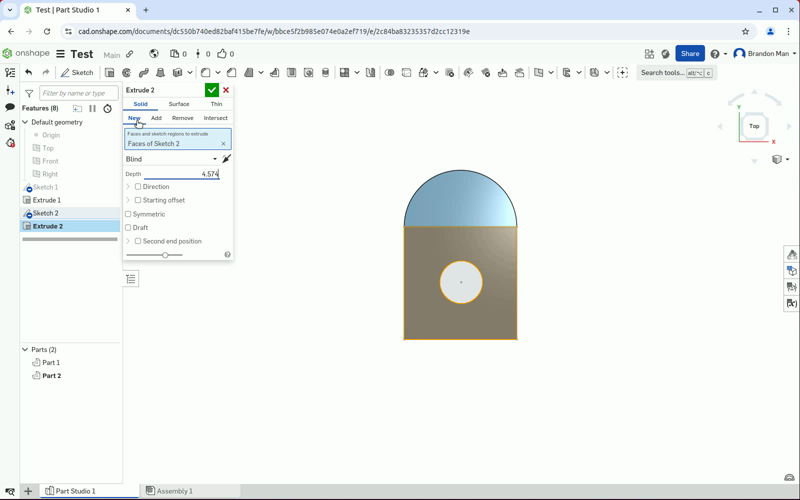
key(enter)
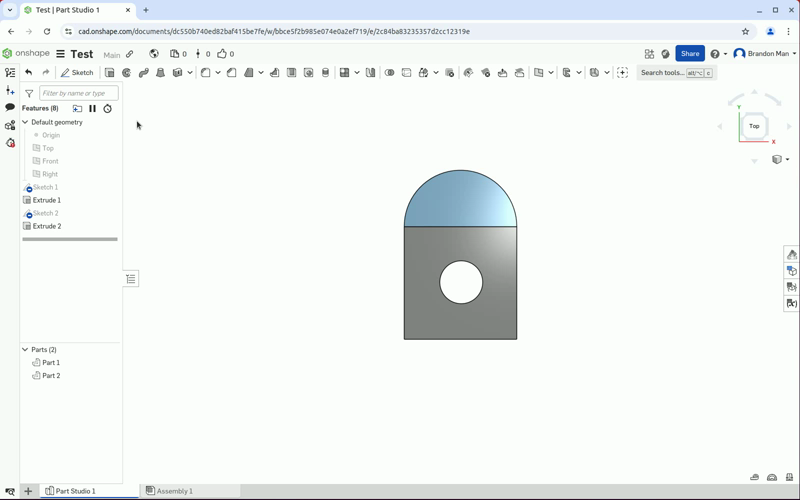
key(shift+h)
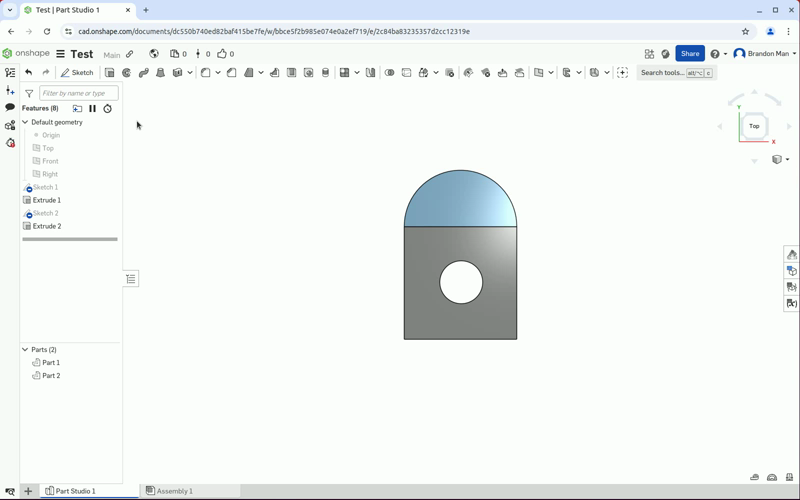
key(shift+h)
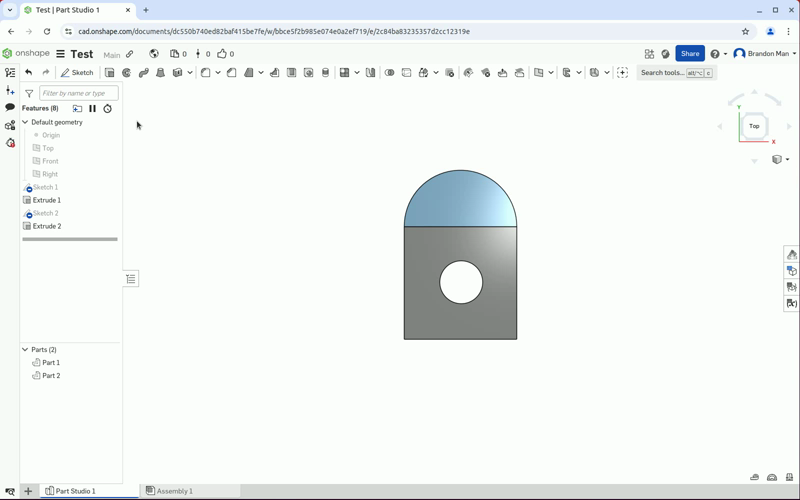
mouse_move(73, 189)
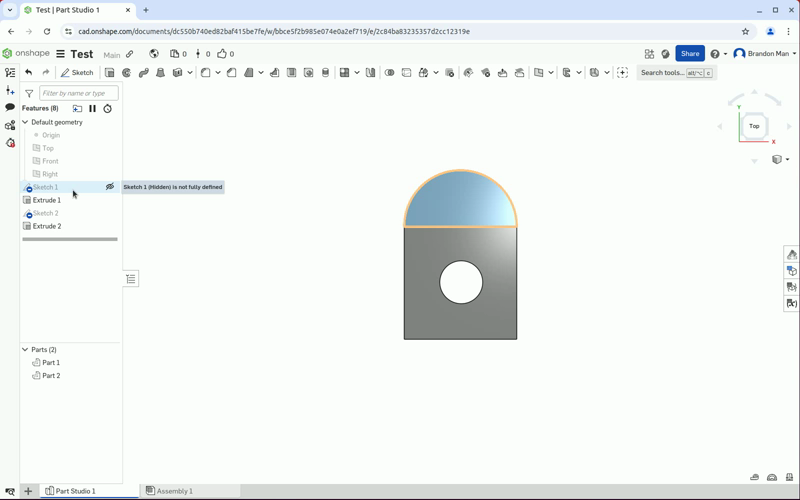
click(73, 189)
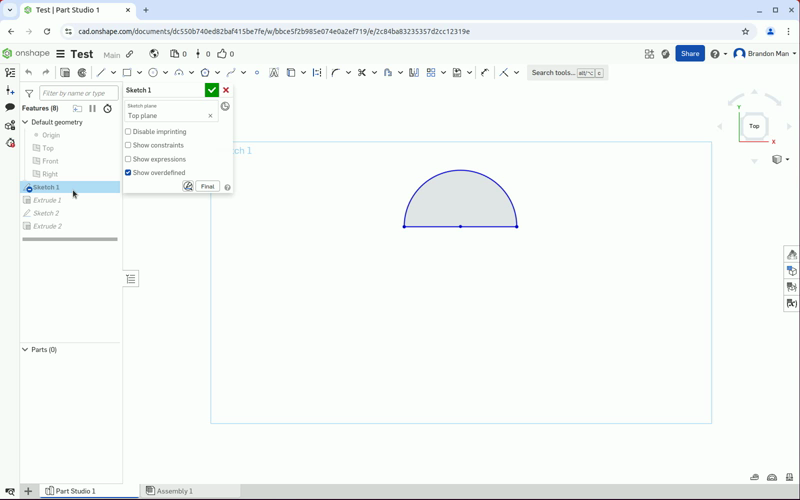
mouse_move(229, 92)
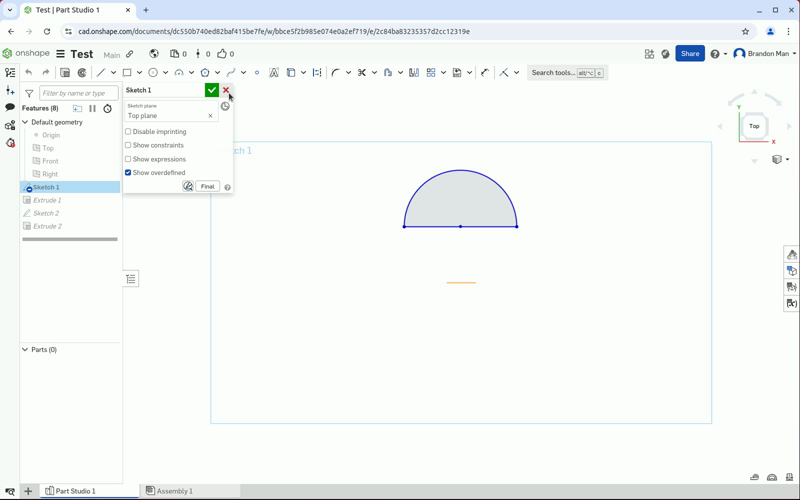
click(229, 92)
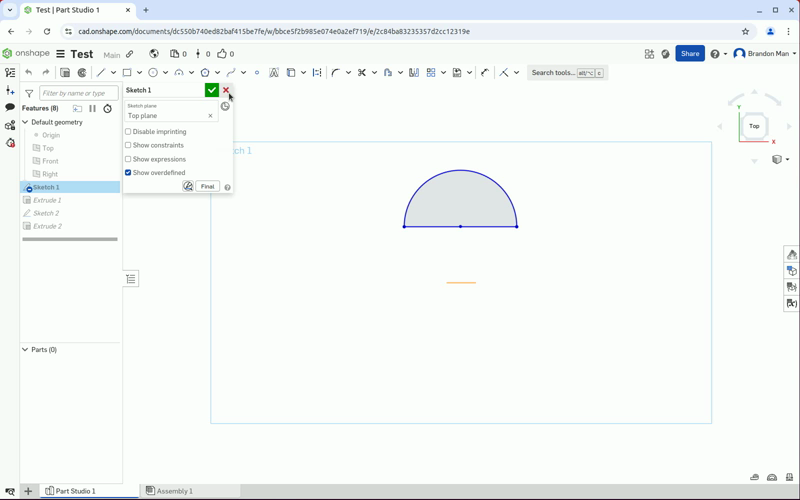
key(shift+s)
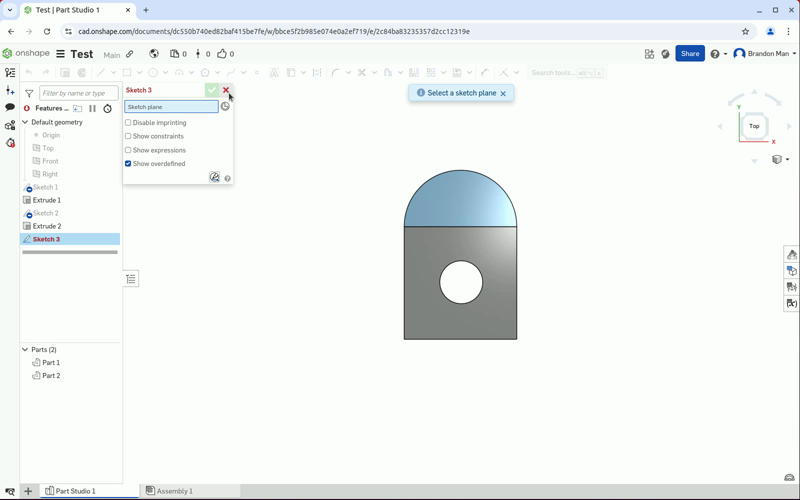
mouse_move(73, 150)
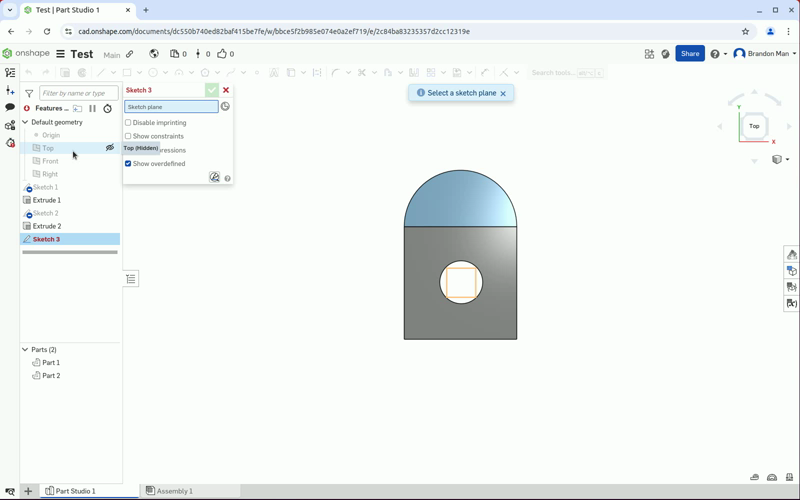
click(73, 150)
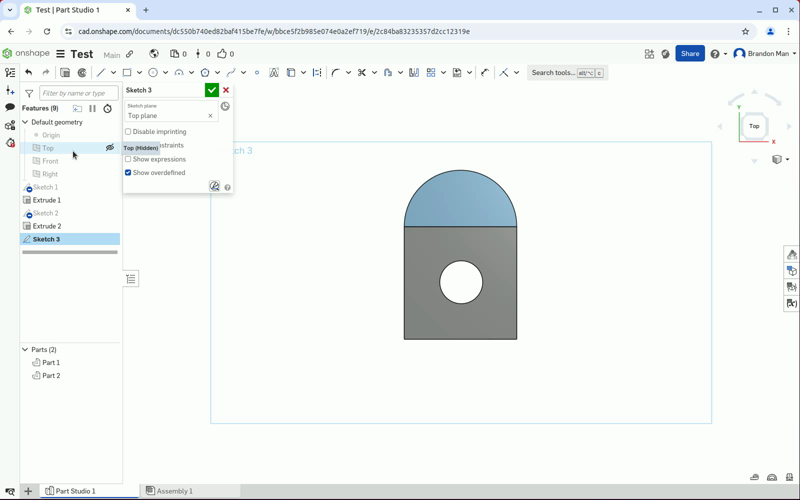
mouse_move(73, 352)
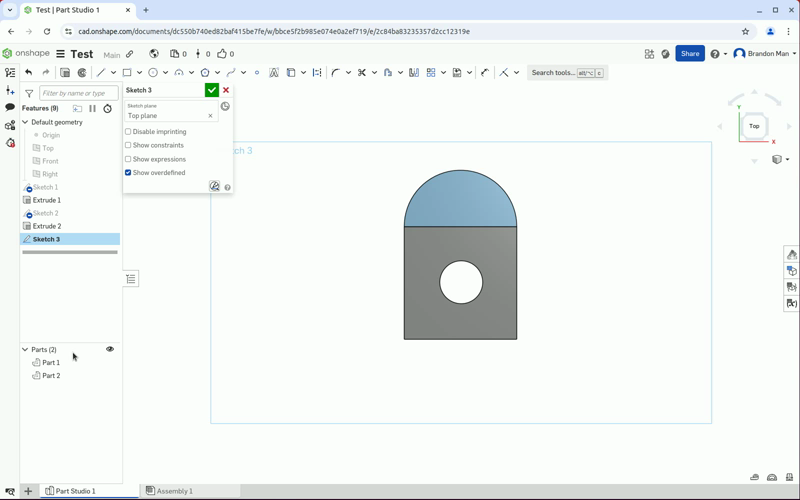
key(y)
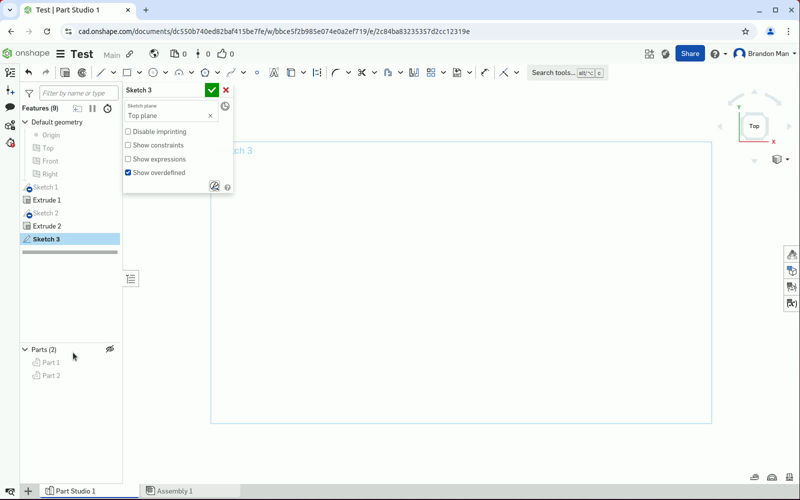
key(a)
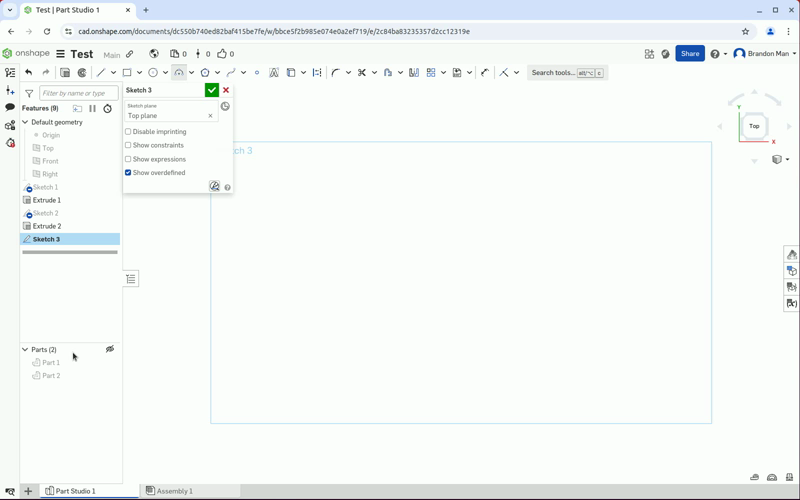
key_down(shift)
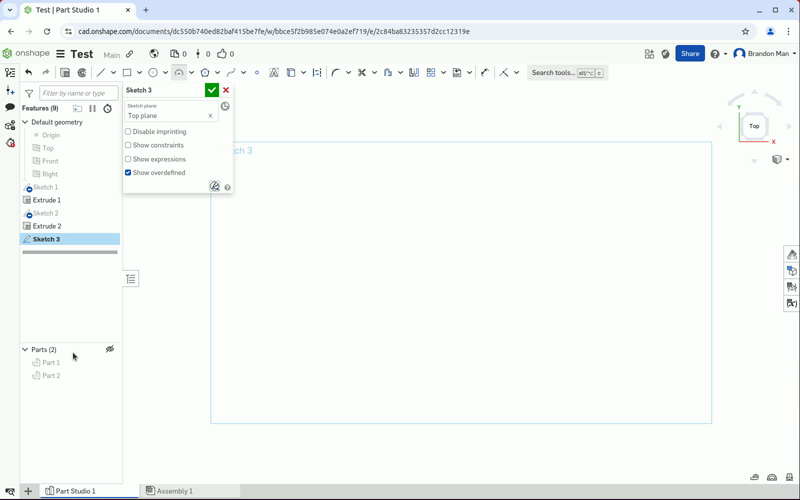
mouse_move(404, 339)
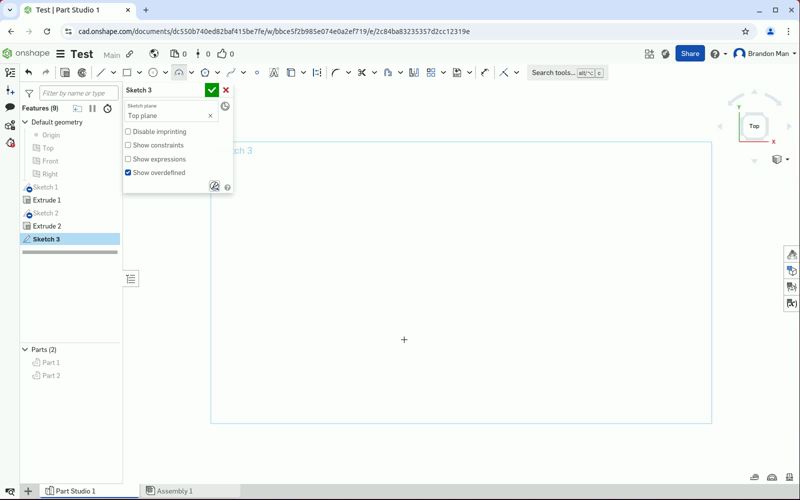
click(404, 339)
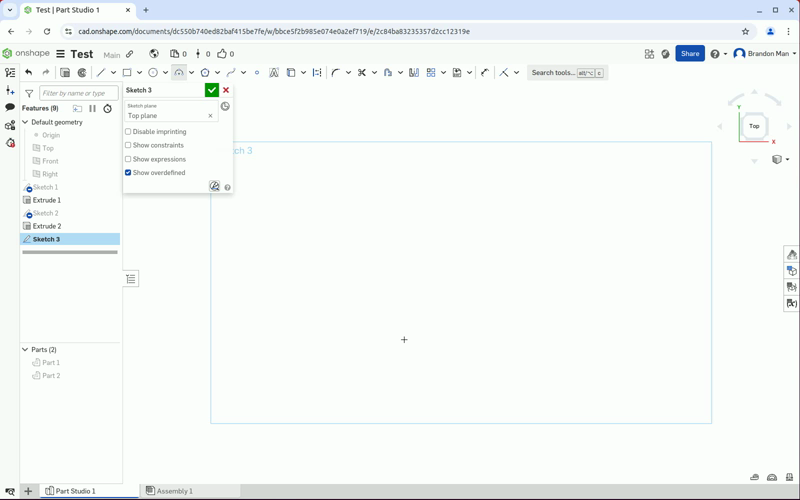
key_up(shift)
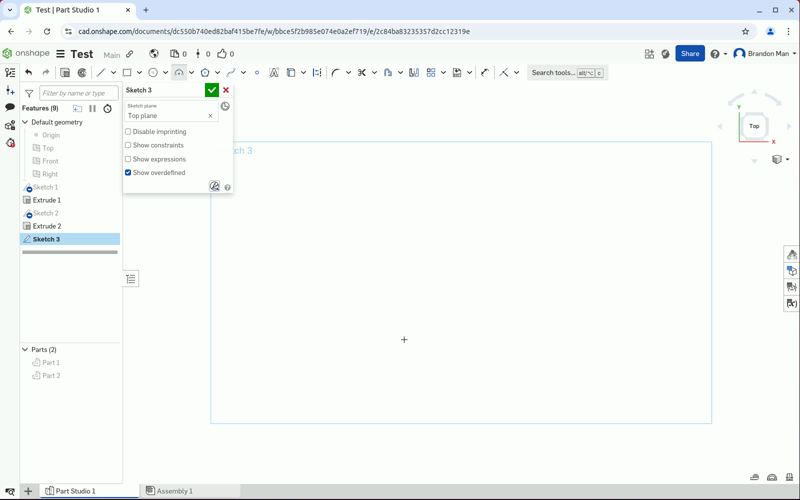
key_down(shift)
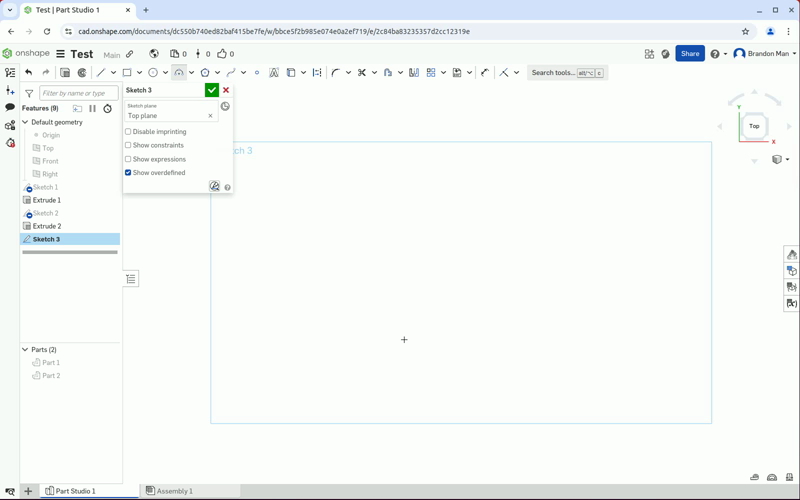
mouse_move(516, 339)
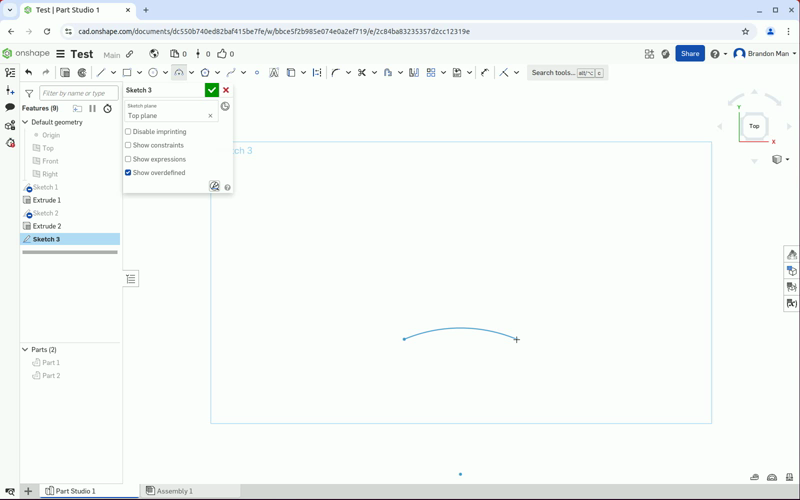
click(516, 339)
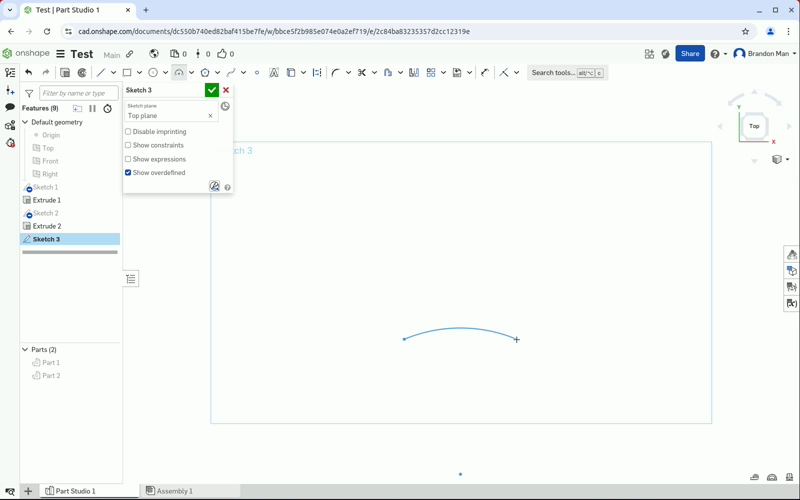
mouse_move(460, 395)
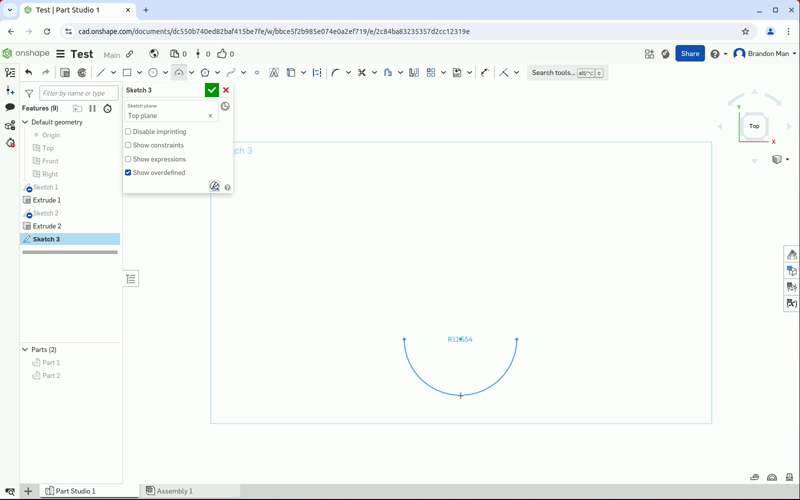
click(460, 395)
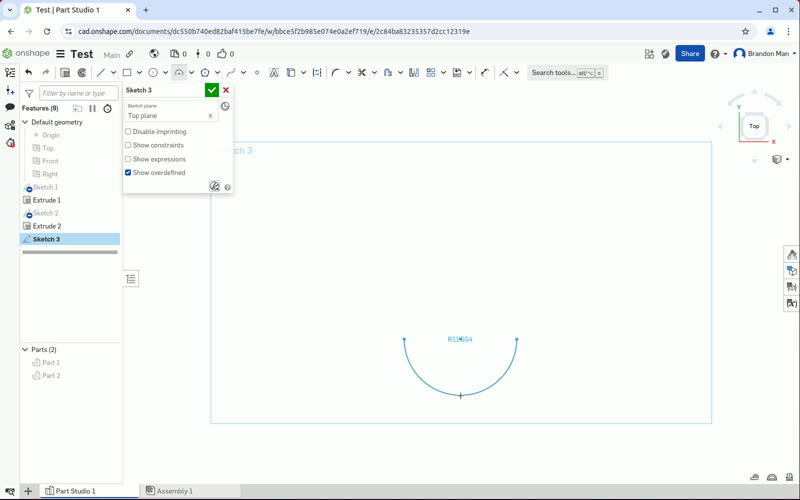
key_up(shift)
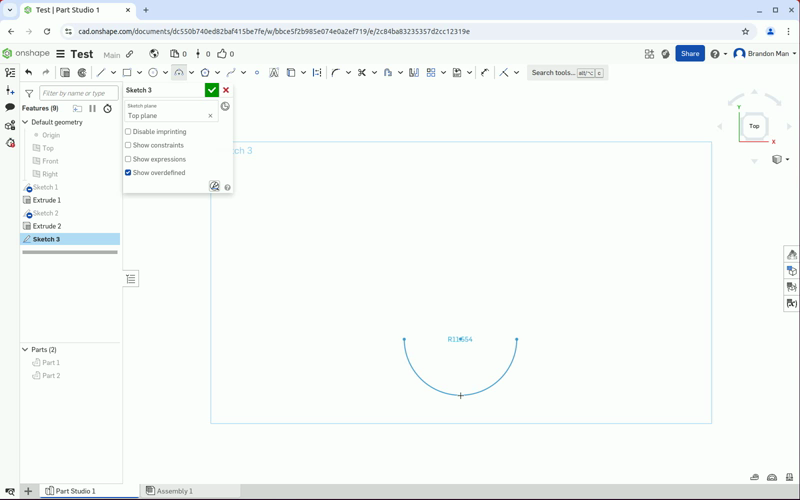
key(esc)
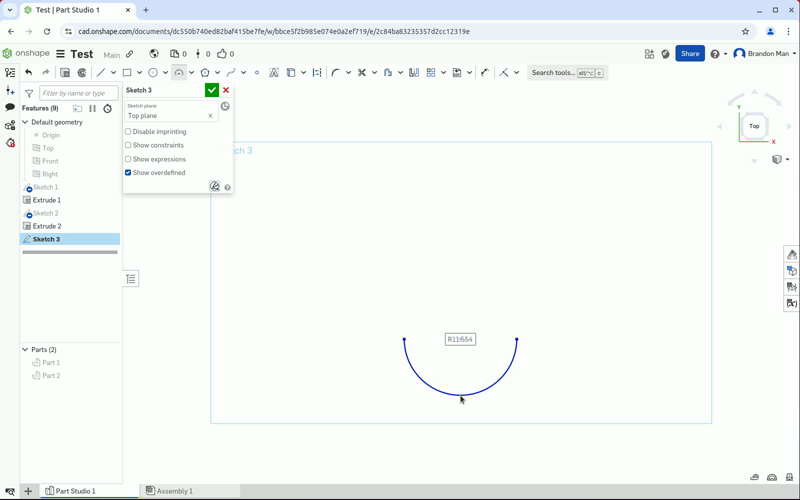
key(l)
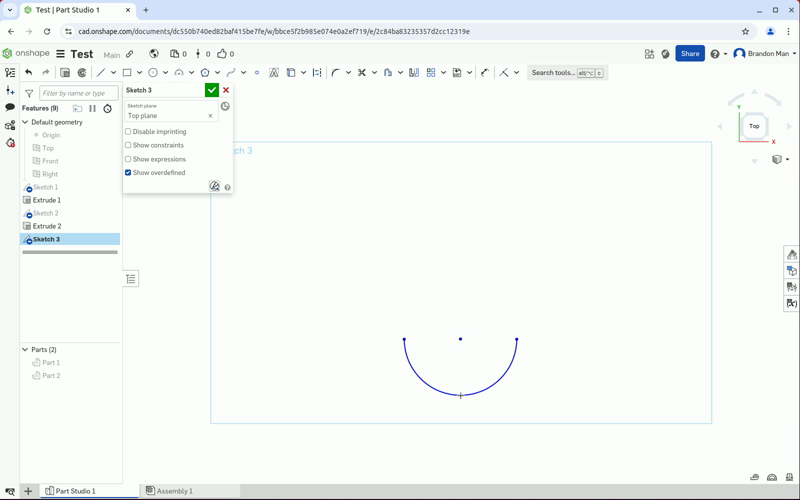
mouse_move(516, 339)
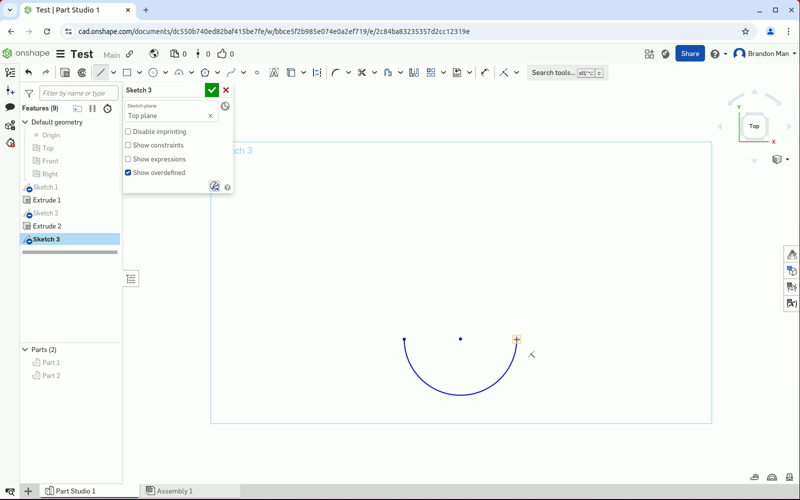
click(516, 339)
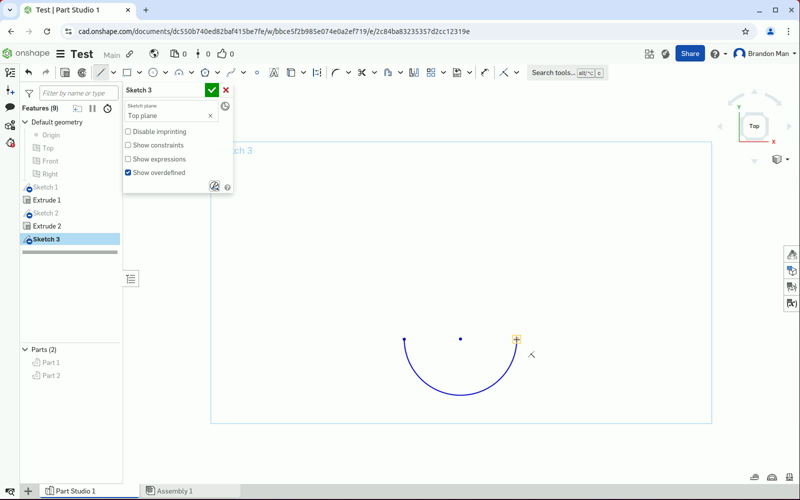
key_down(shift)
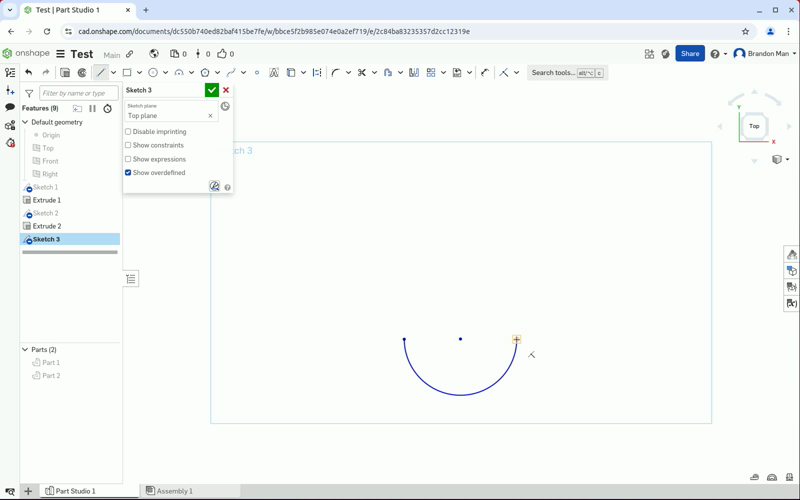
mouse_move(404, 339)
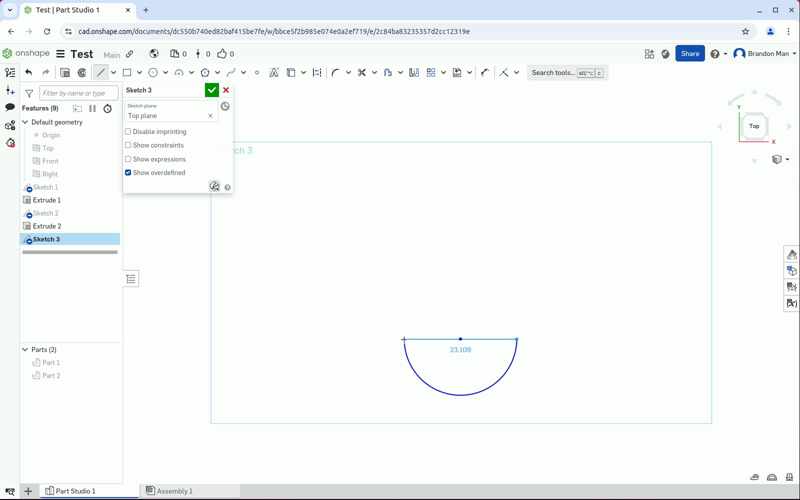
key_up(shift)
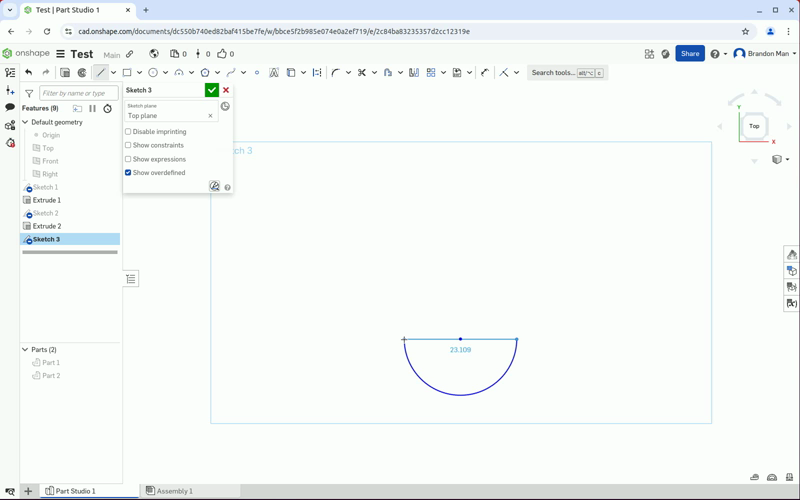
click(404, 339)
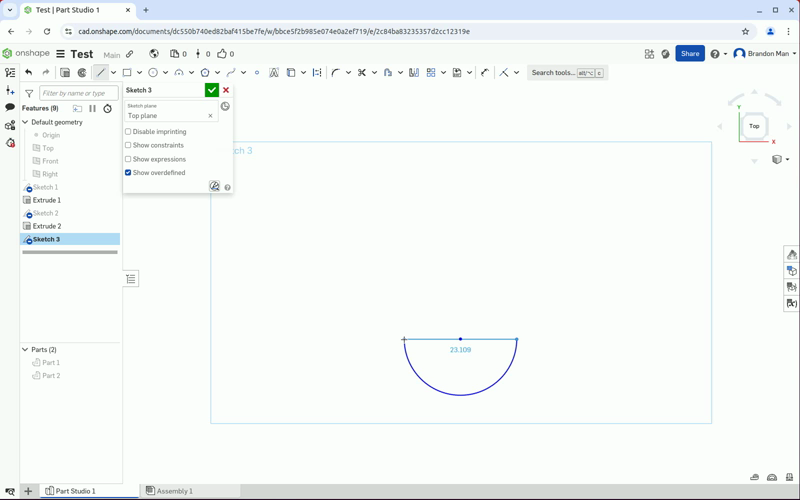
key(esc)
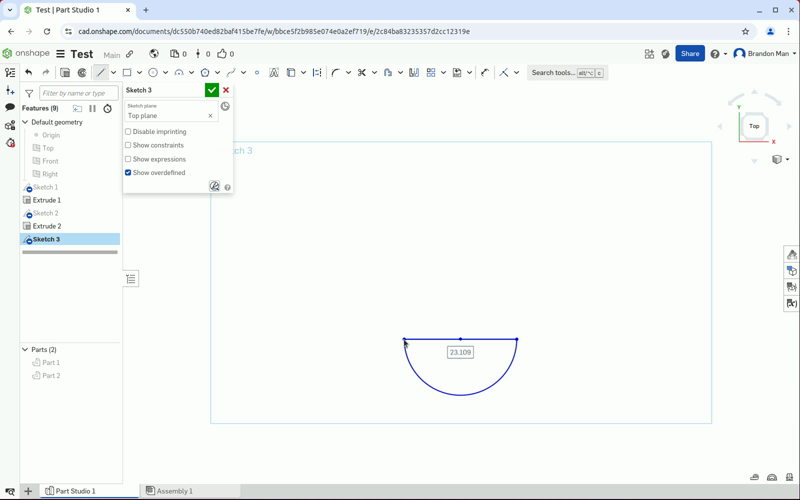
mouse_move(467, 374)
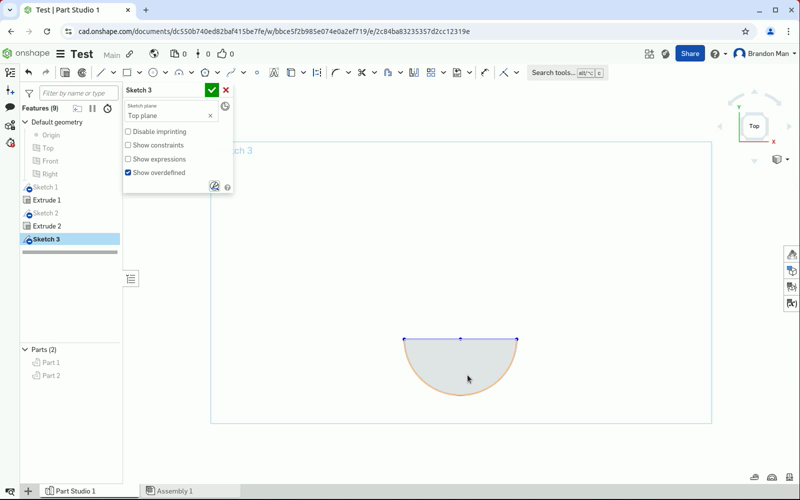
click(467, 374)
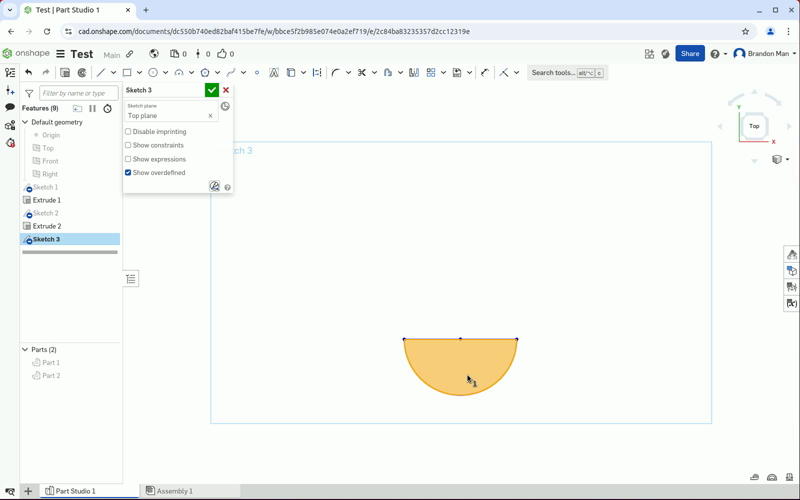
mouse_move(73, 352)
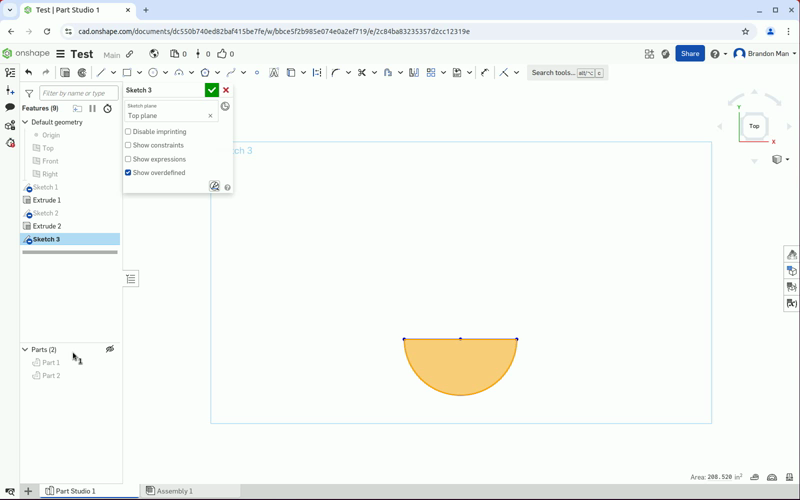
key(shift+y)
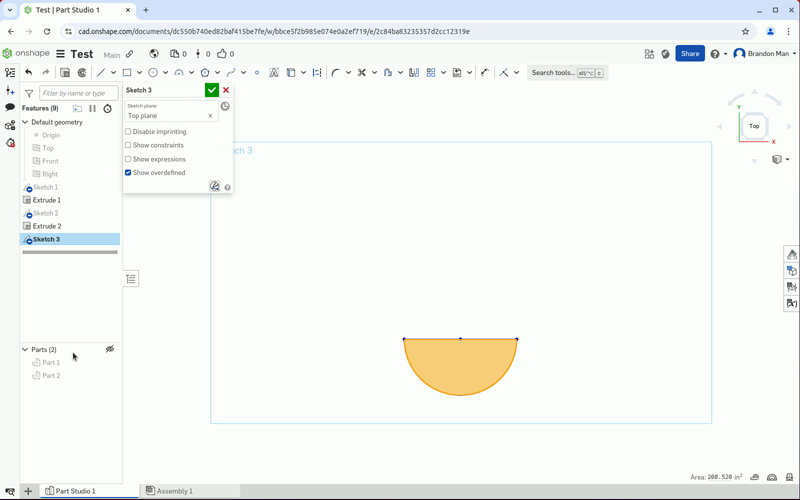
key(shift+e)
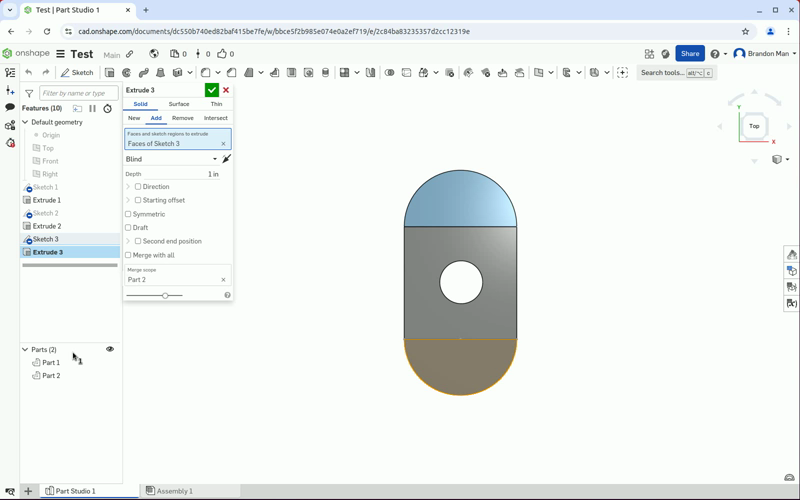
mouse_move(143, 106)
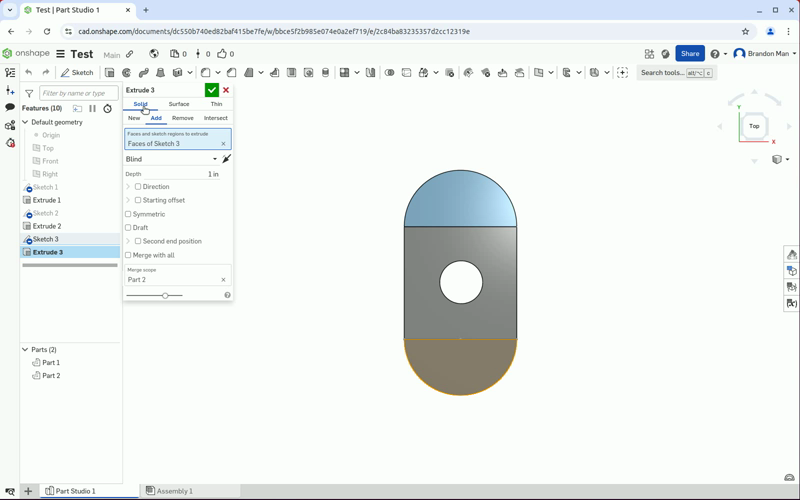
click(143, 106)
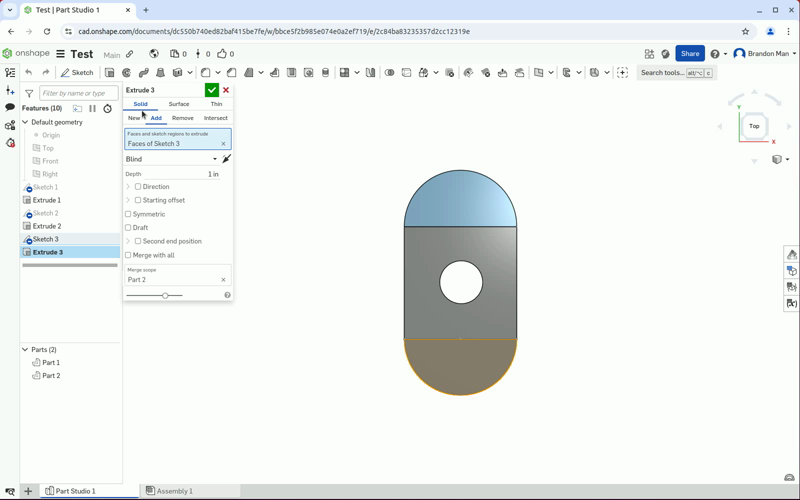
mouse_move(137, 120)
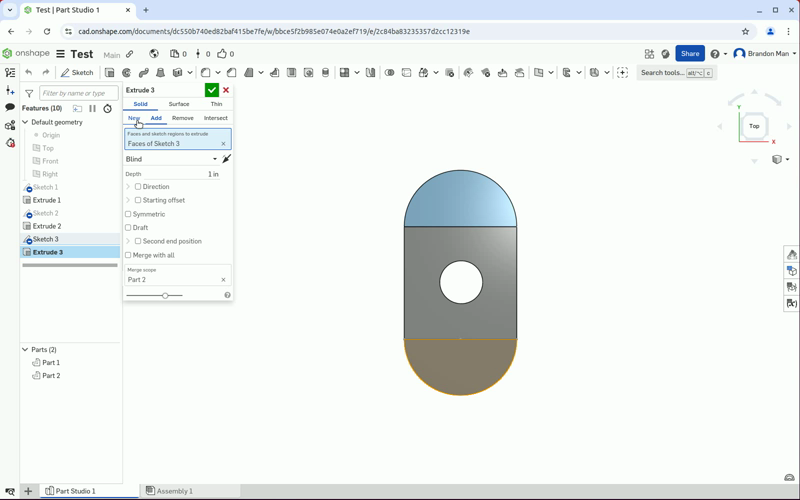
click(137, 120)
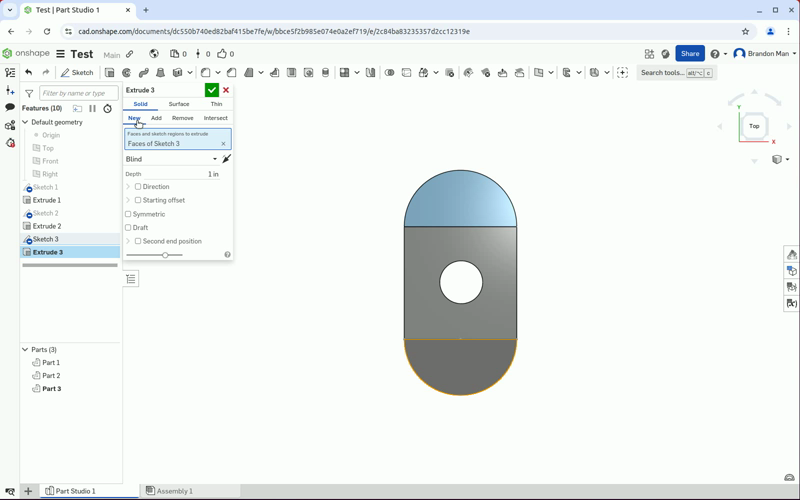
key(tab, 4)
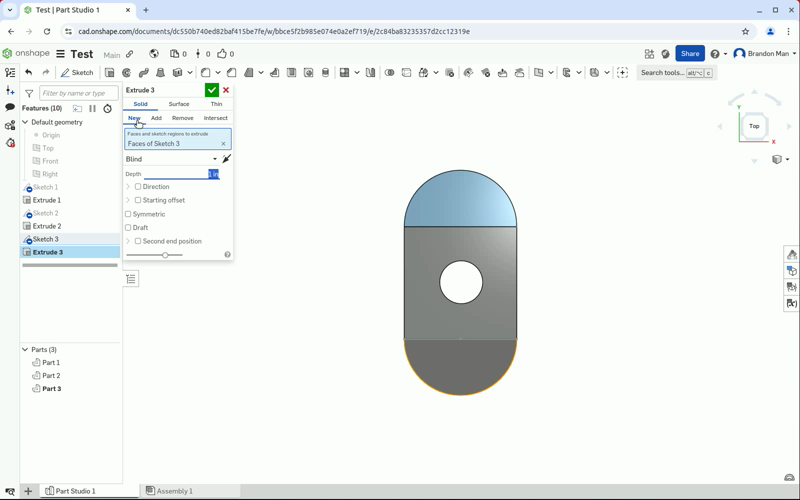
text(4.574)
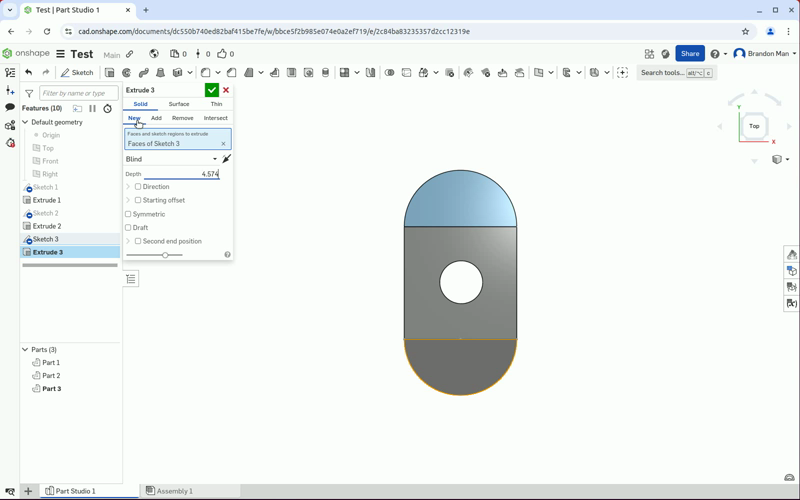
key(enter)
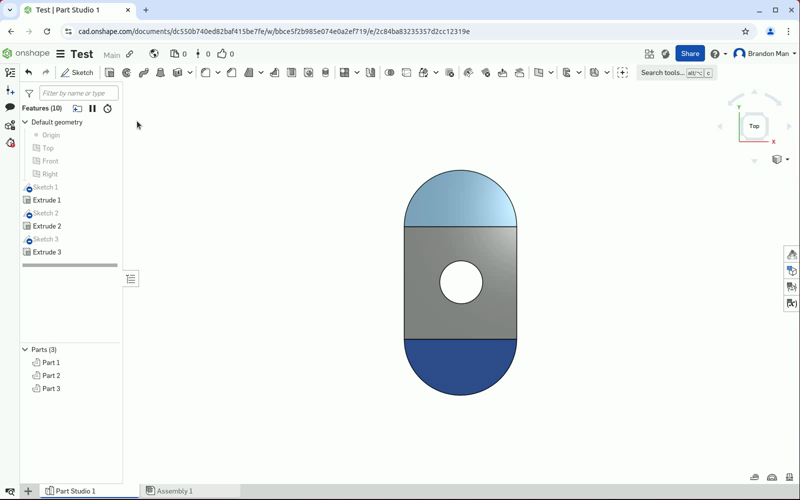
key(shift+h)
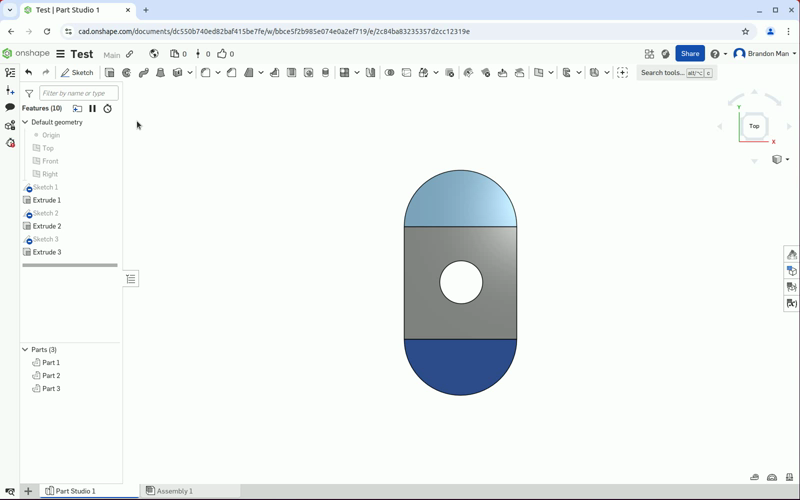
key(shift+h)
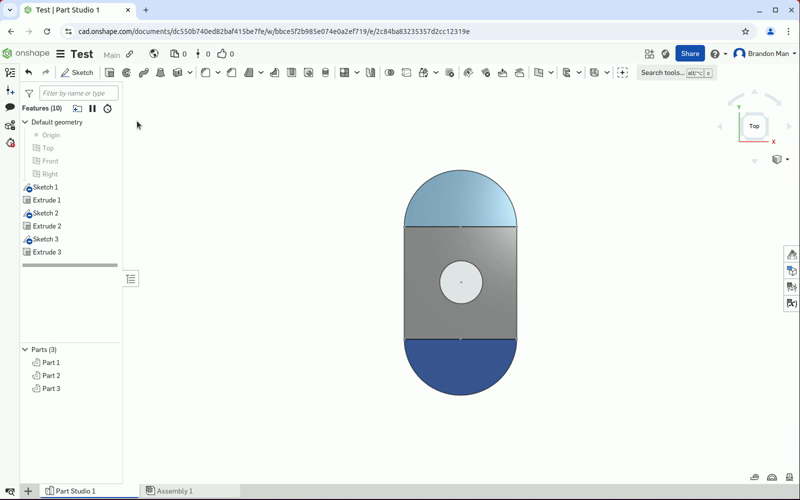
key(shift+7)
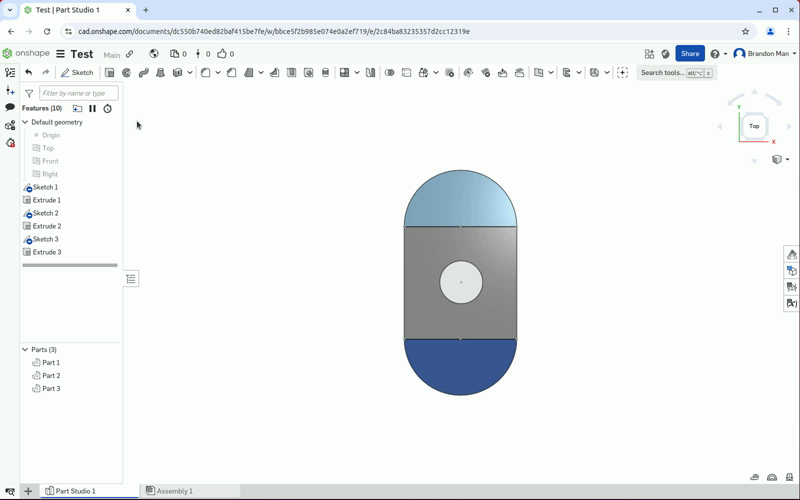
key(up, 3)
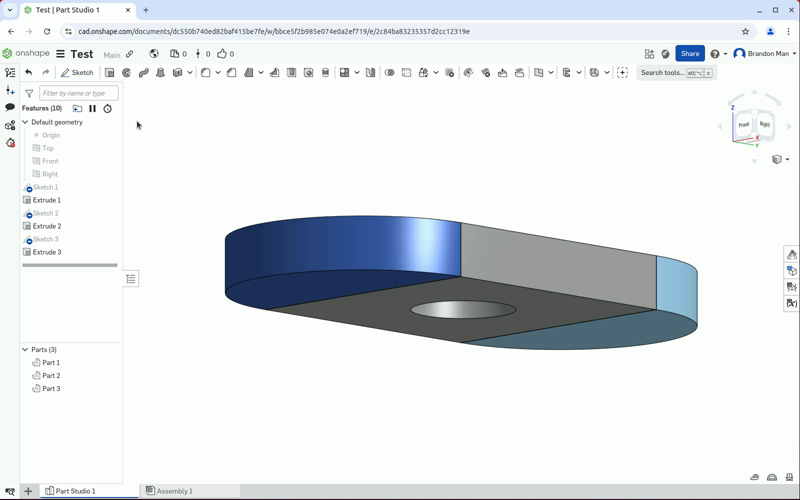
key(left, 3)
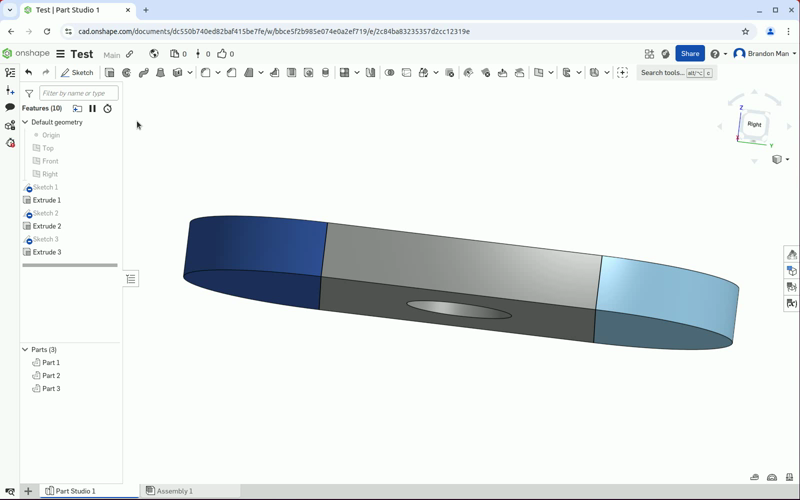
key(right, 3)
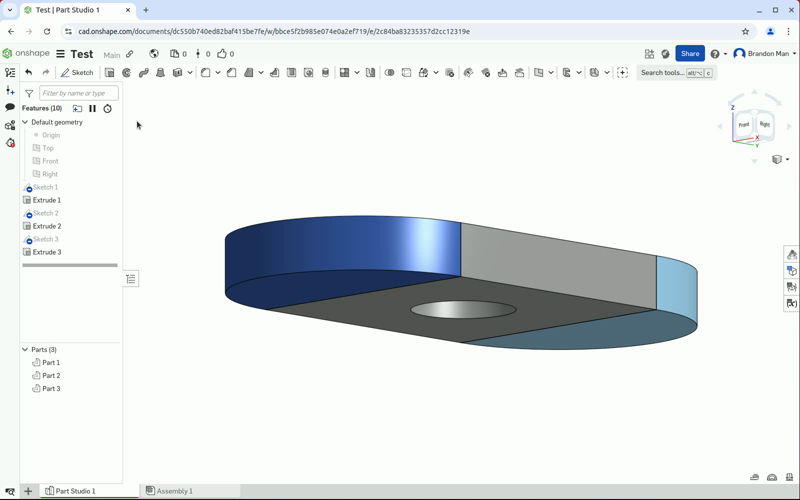
key(down, 3)
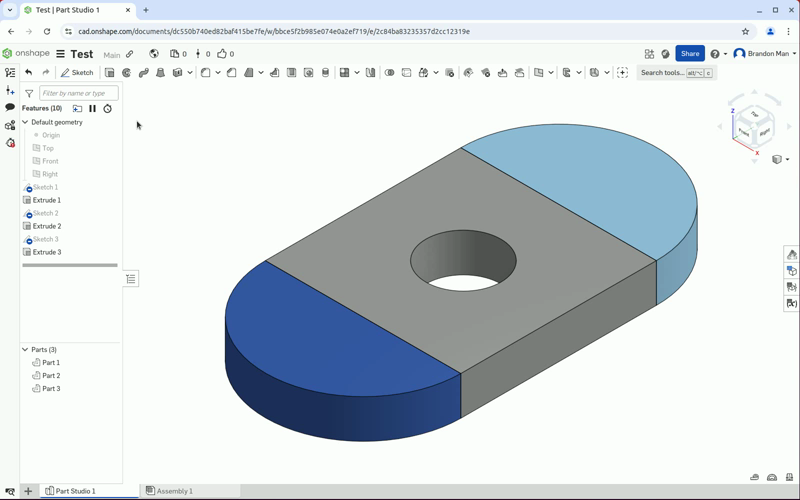
mouse_move(73, 189)
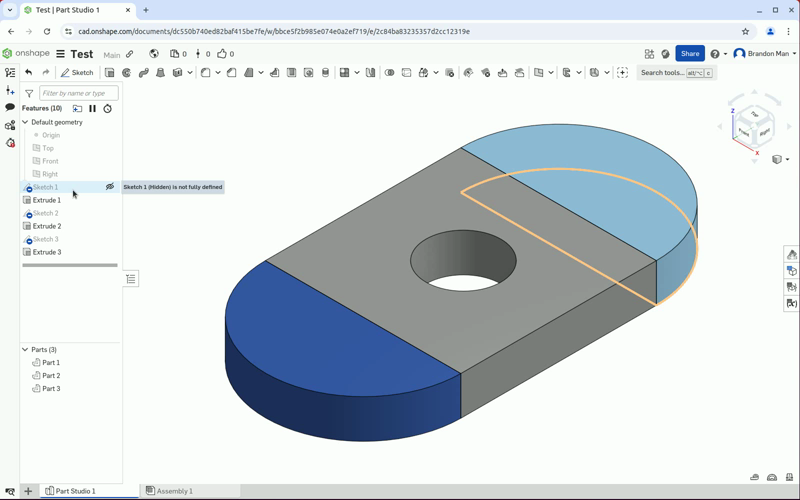
click(73, 189)